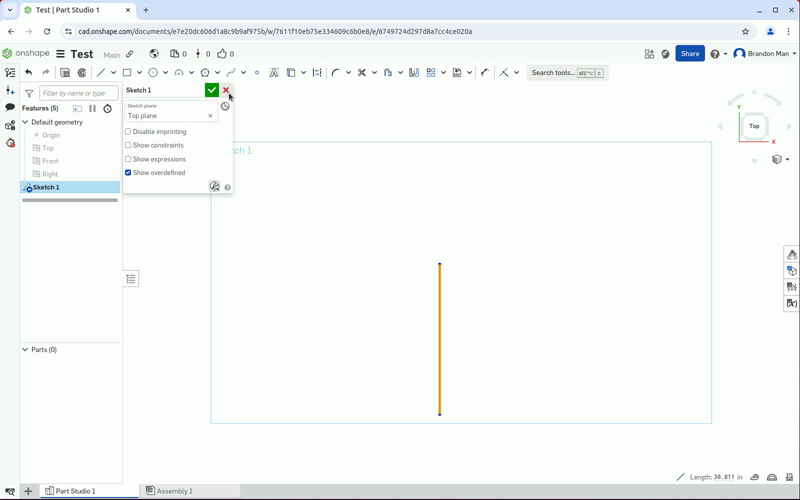
key(shift+h)
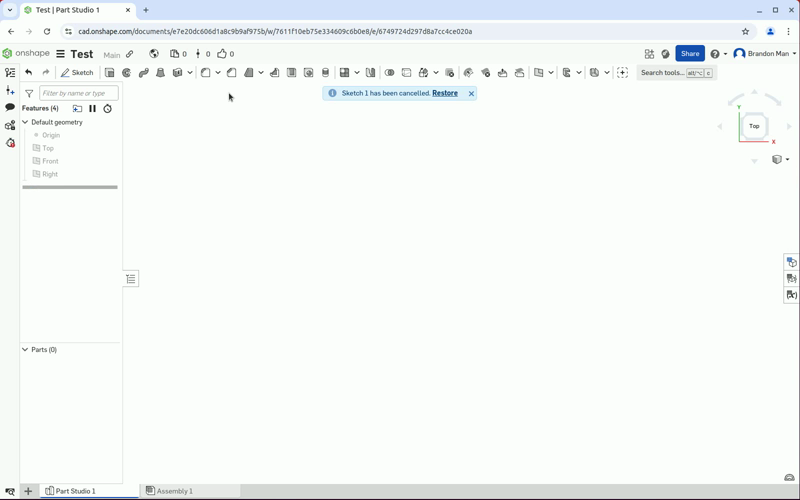
mouse_move(73, 352)
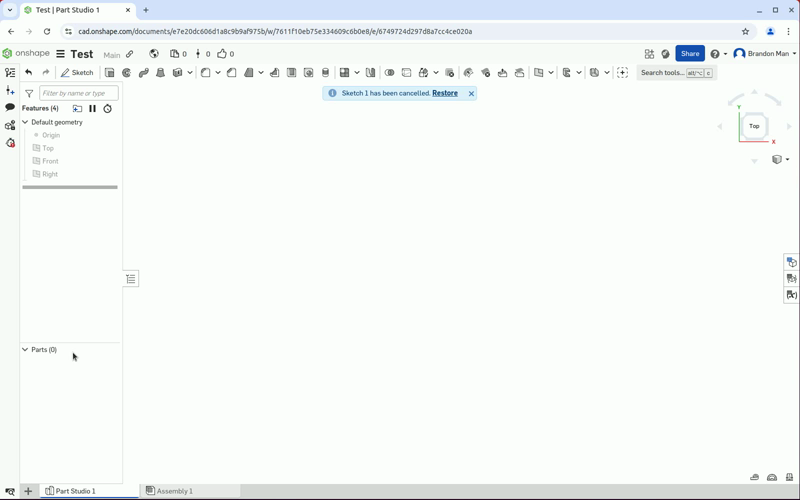
key(y)
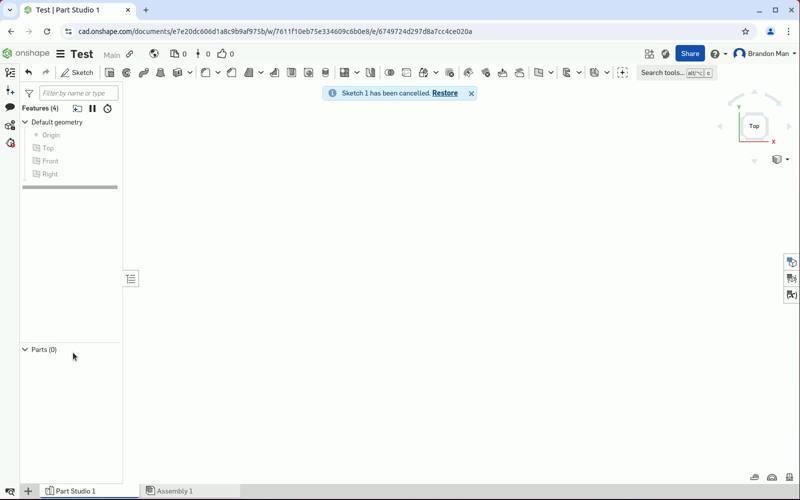
key(shift+p)
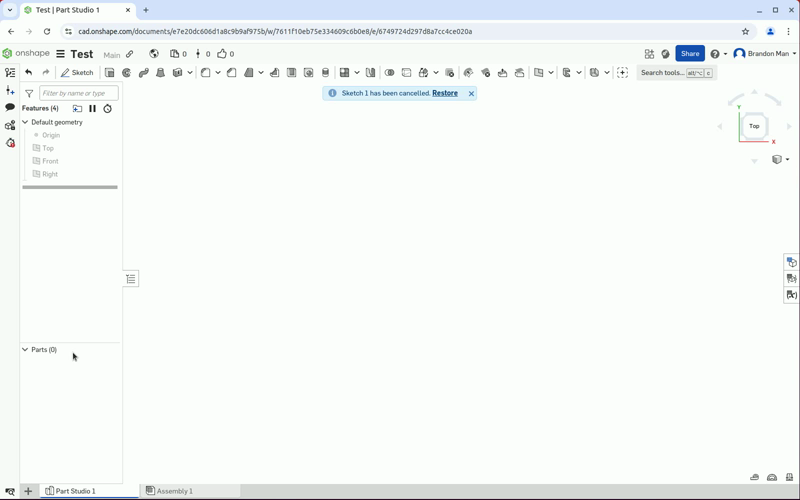
key(space)
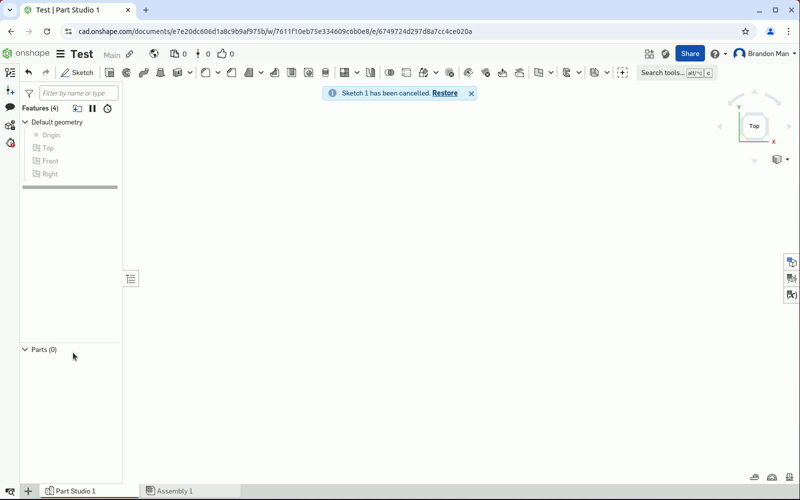
key_down(shift)
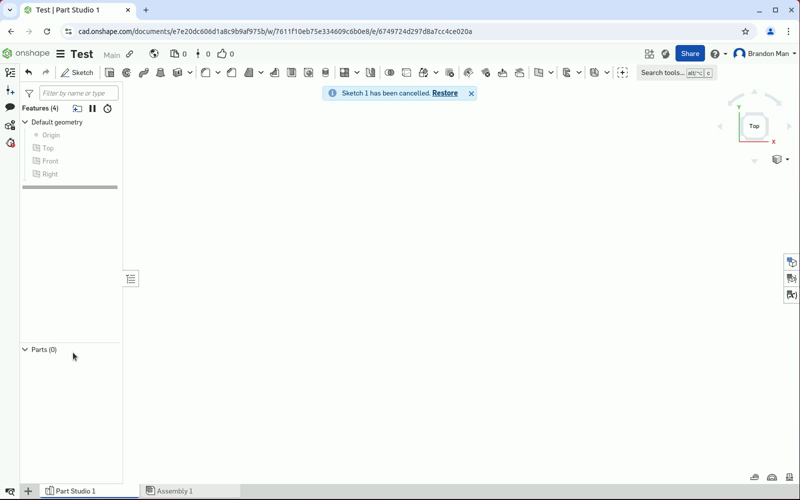
key(up)
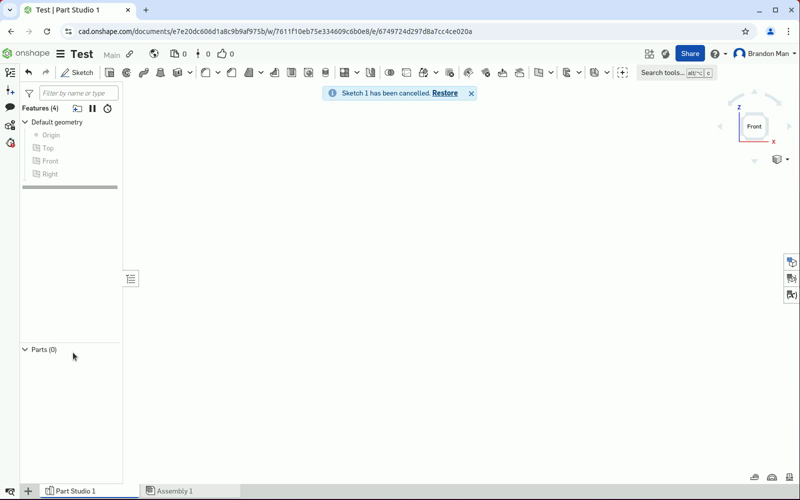
key_up(shift)
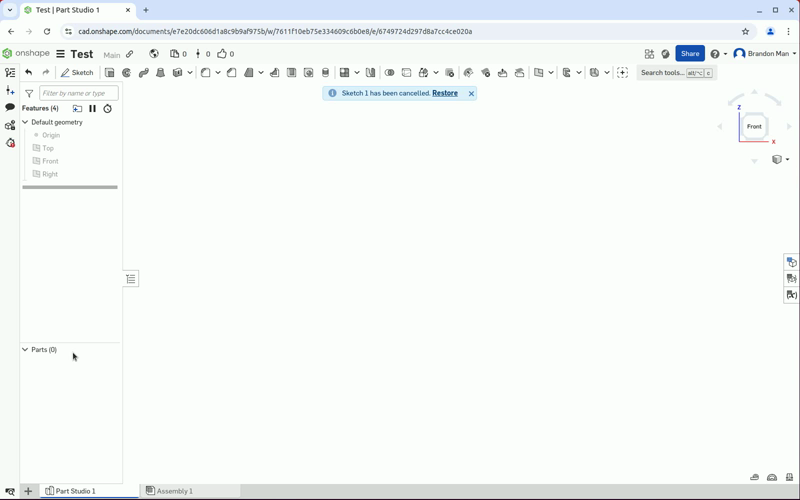
mouse_move(73, 352)
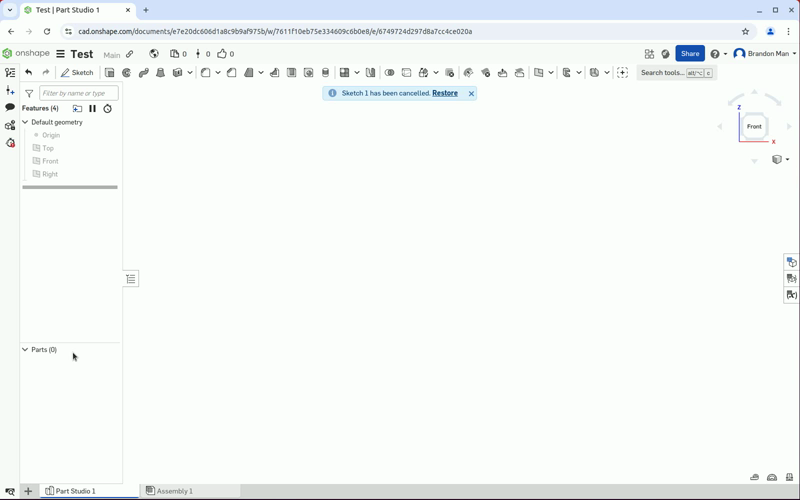
key(shift+y)
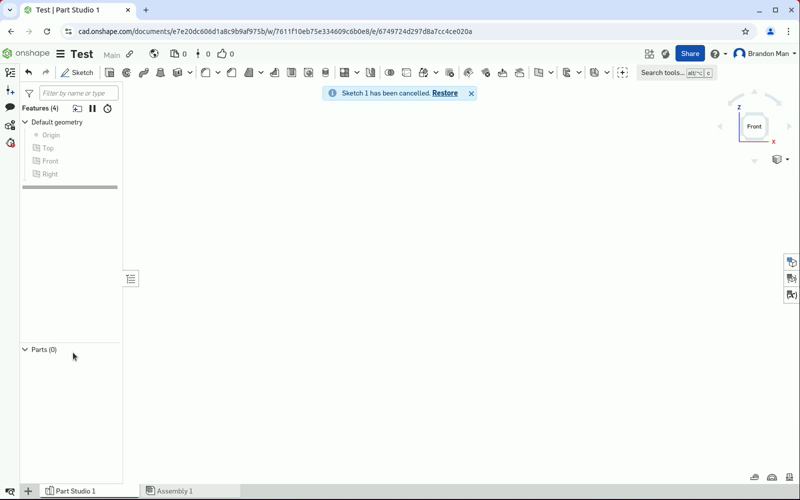
key(shift+s)
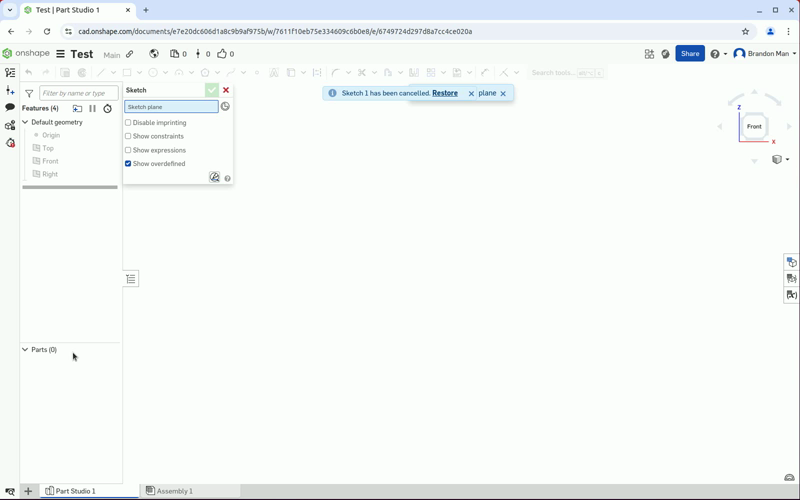
mouse_move(73, 163)
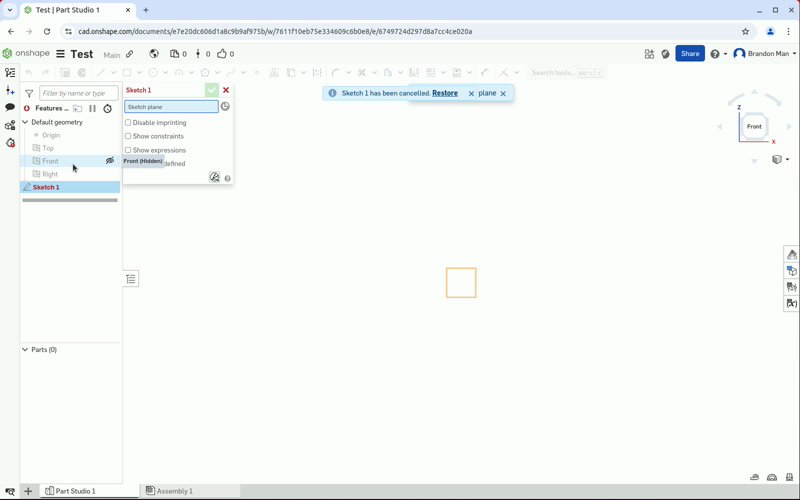
click(73, 163)
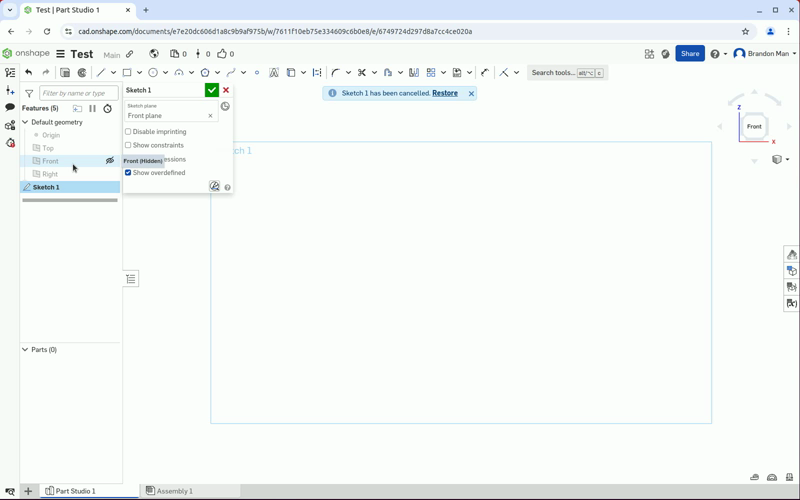
mouse_move(73, 352)
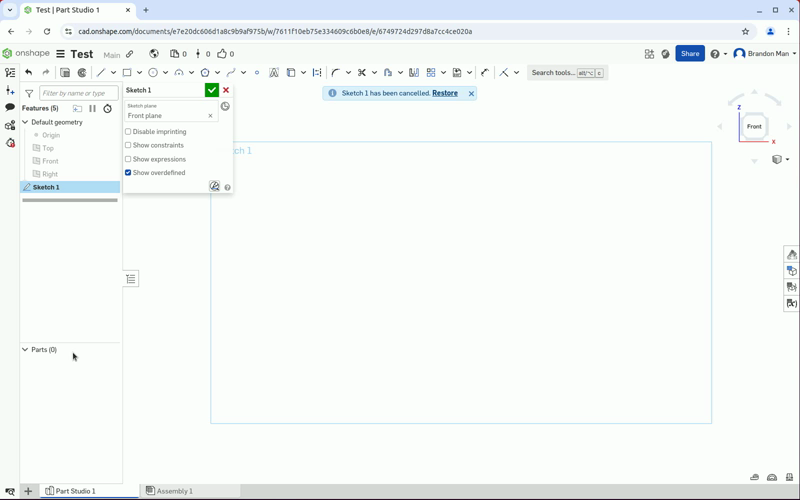
key(y)
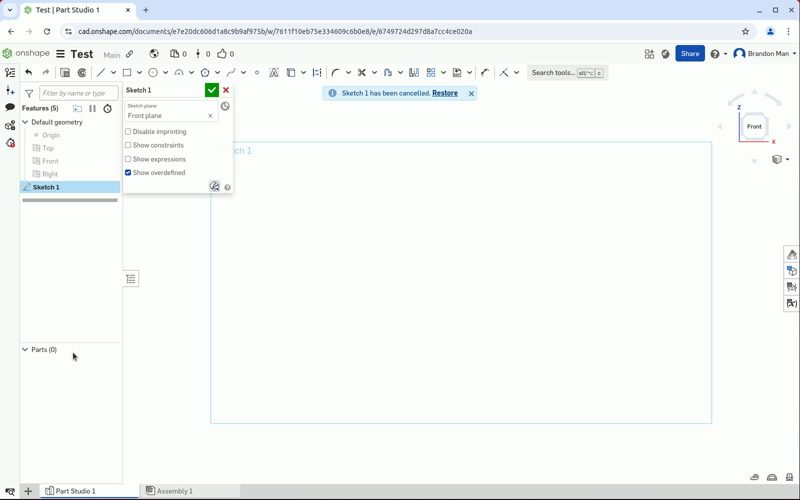
key(c)
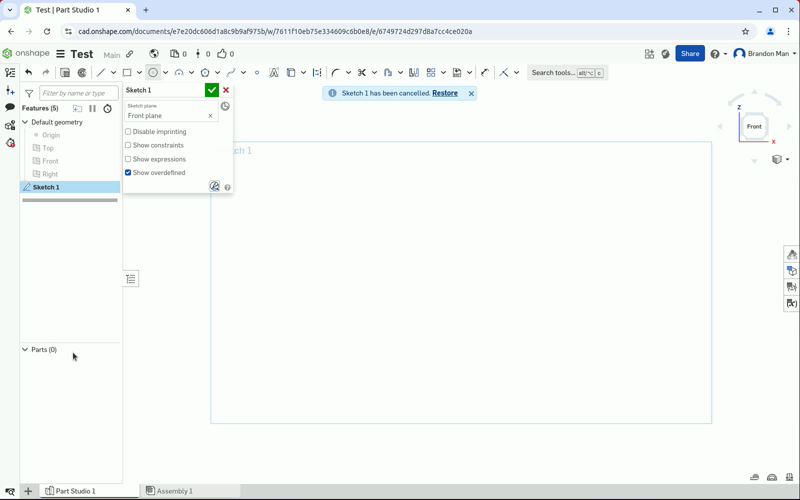
key_down(shift)
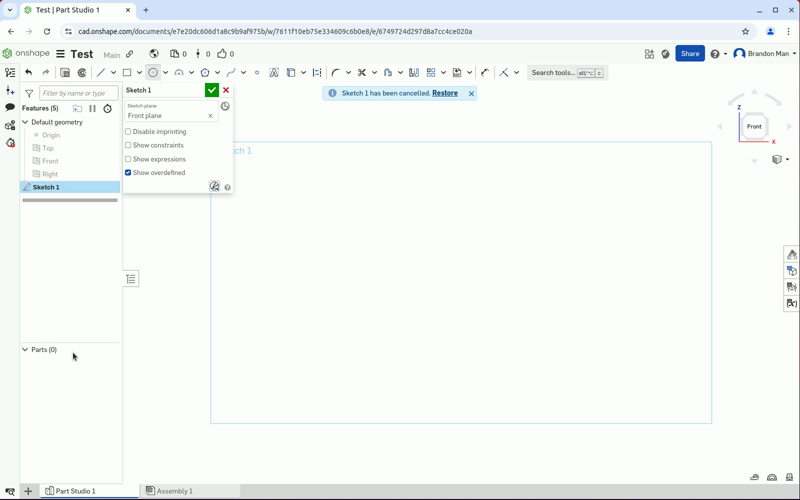
mouse_move(461, 282)
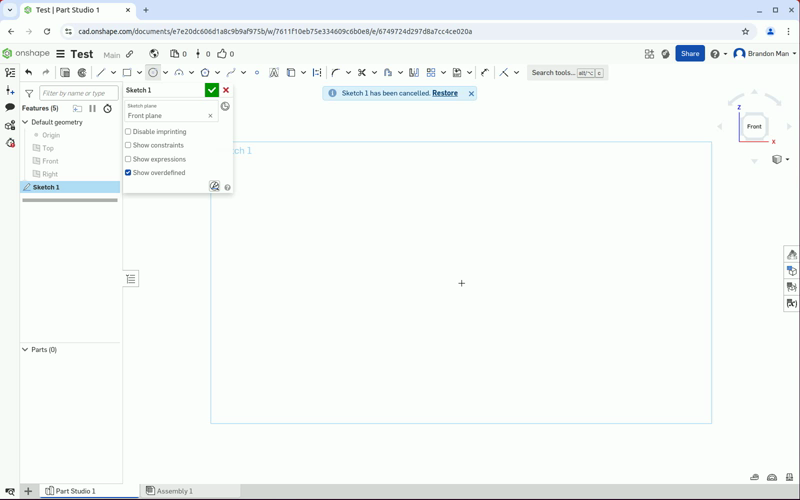
click(461, 282)
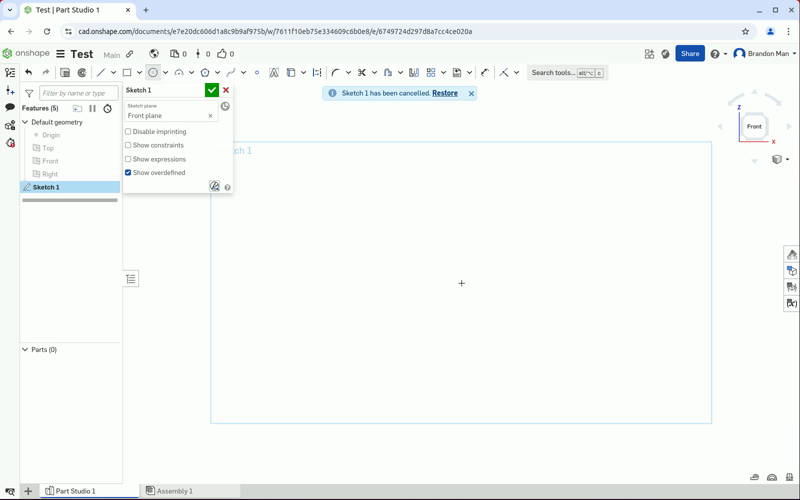
key_up(shift)
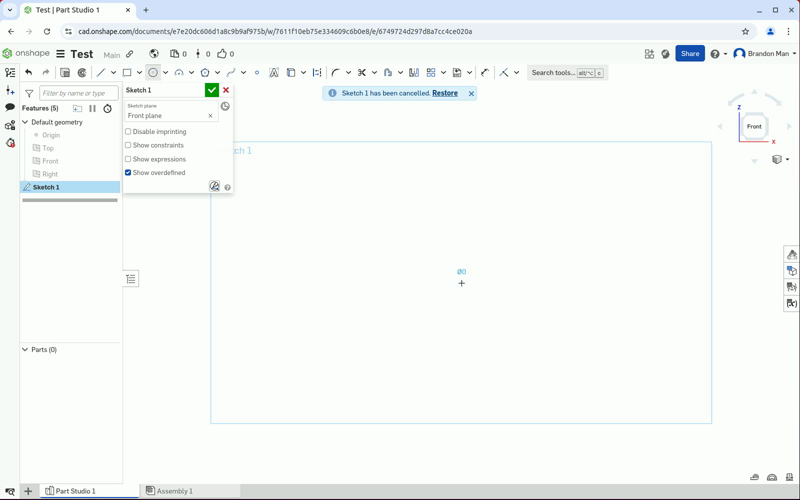
mouse_move(524, 282)
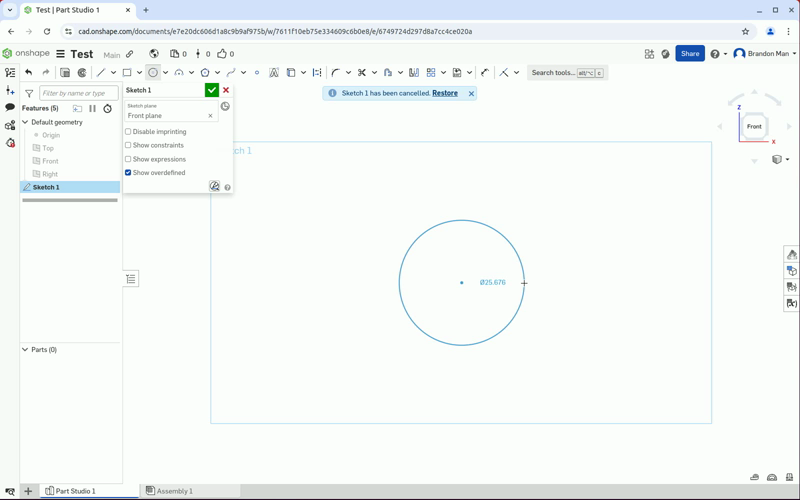
click(524, 282)
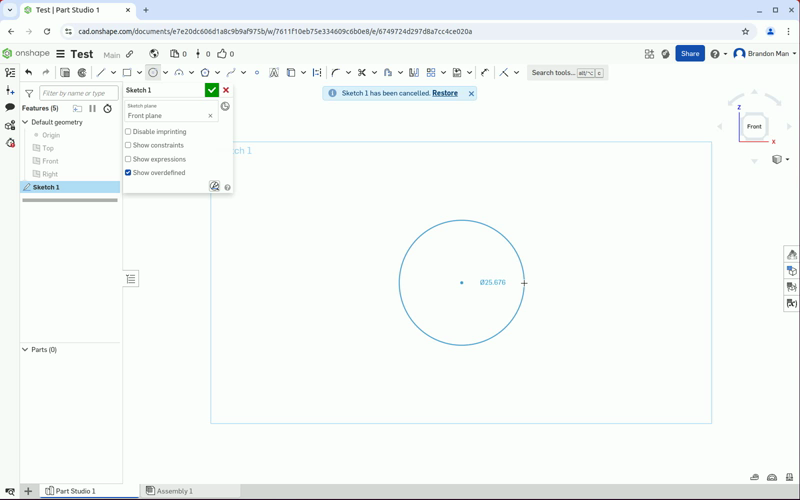
key(esc)
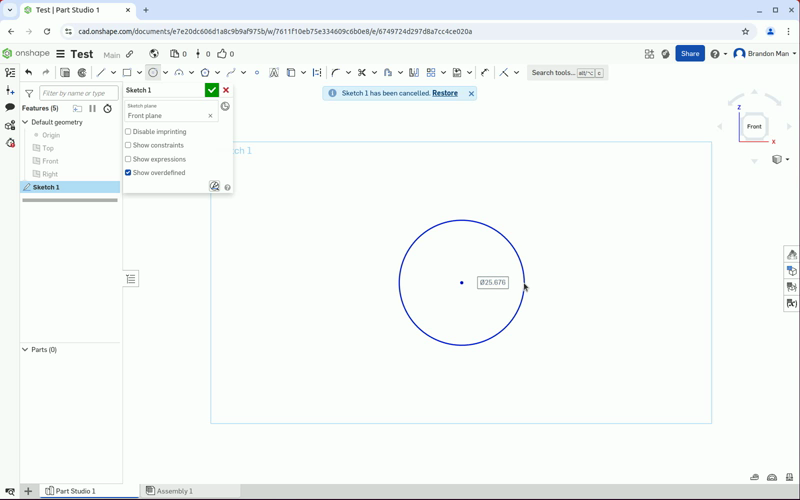
key(c)
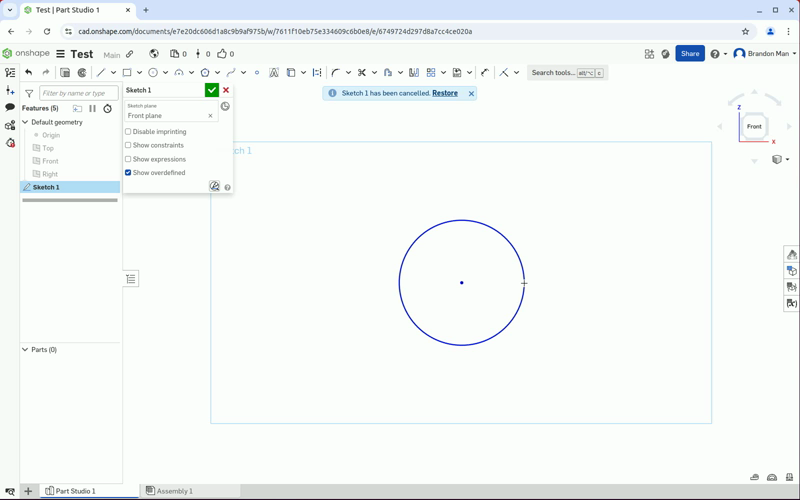
key_down(shift)
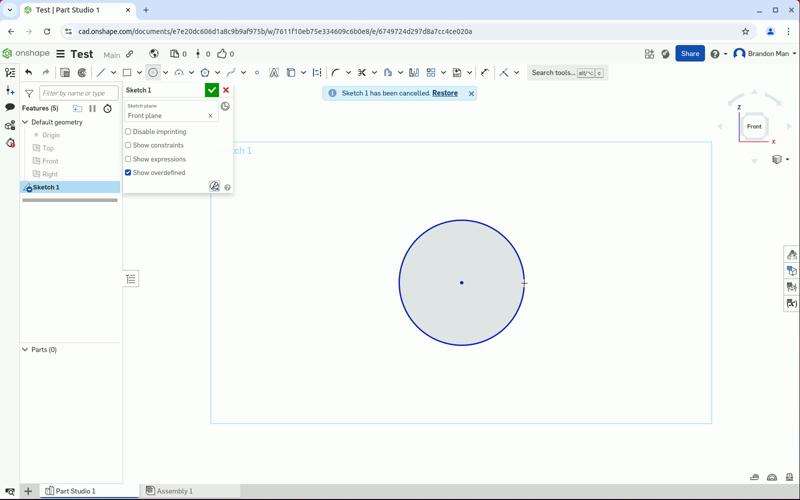
mouse_move(461, 282)
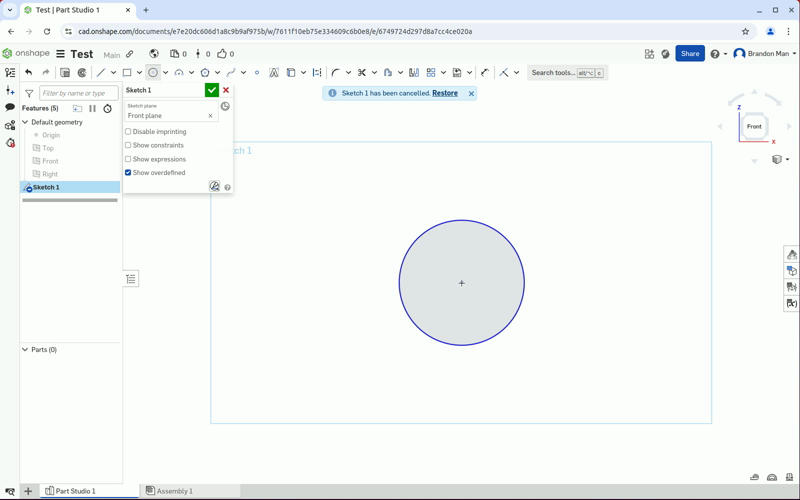
click(461, 282)
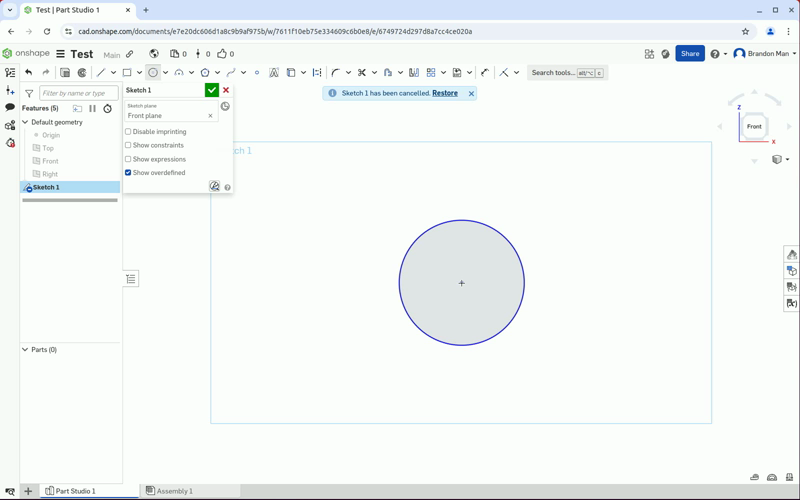
key_up(shift)
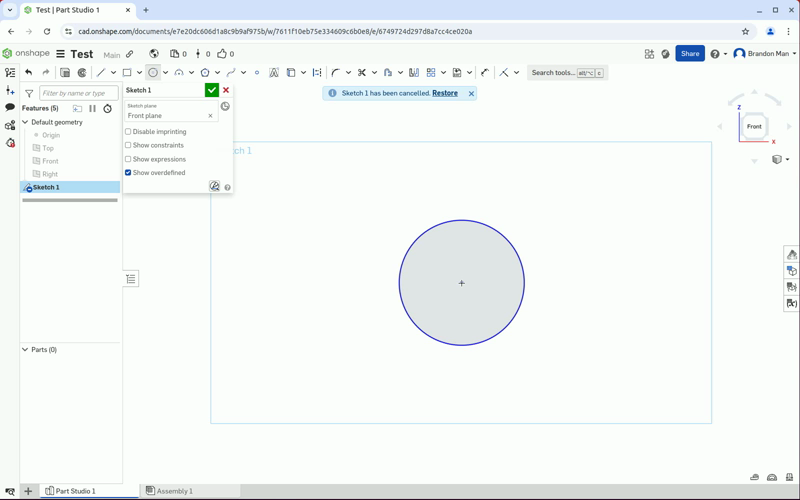
mouse_move(503, 282)
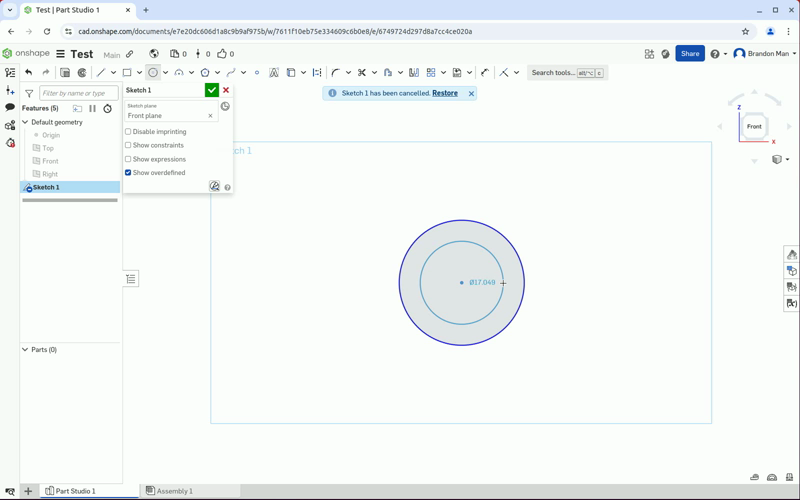
click(503, 282)
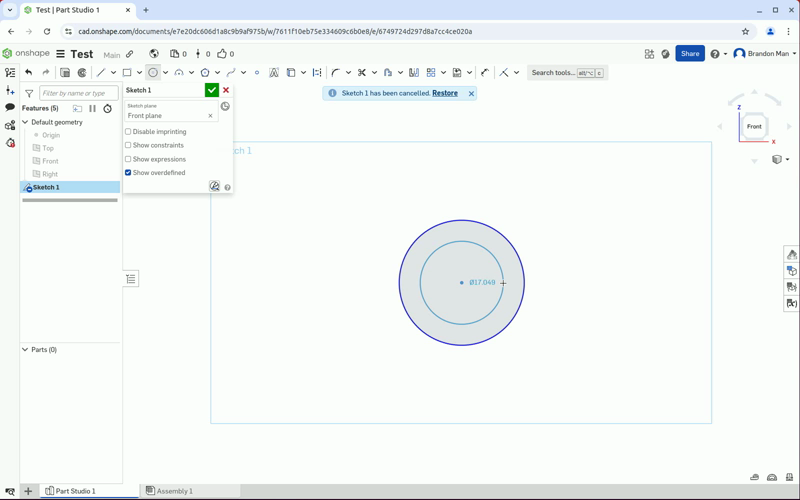
key(esc)
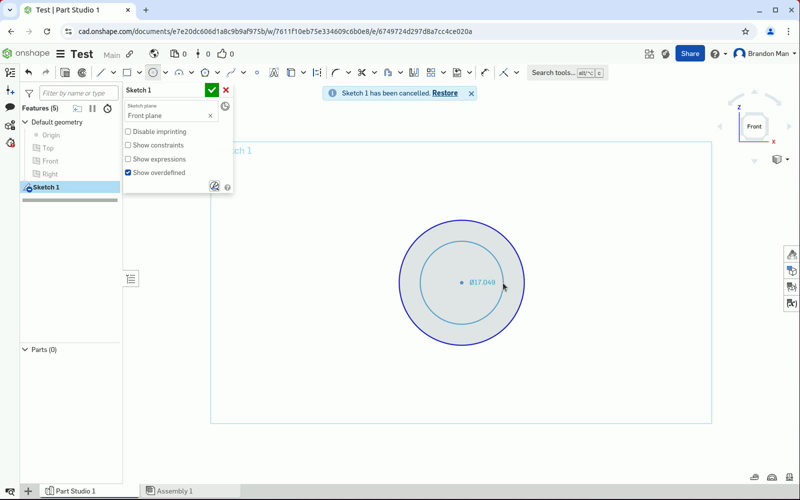
mouse_move(461, 328)
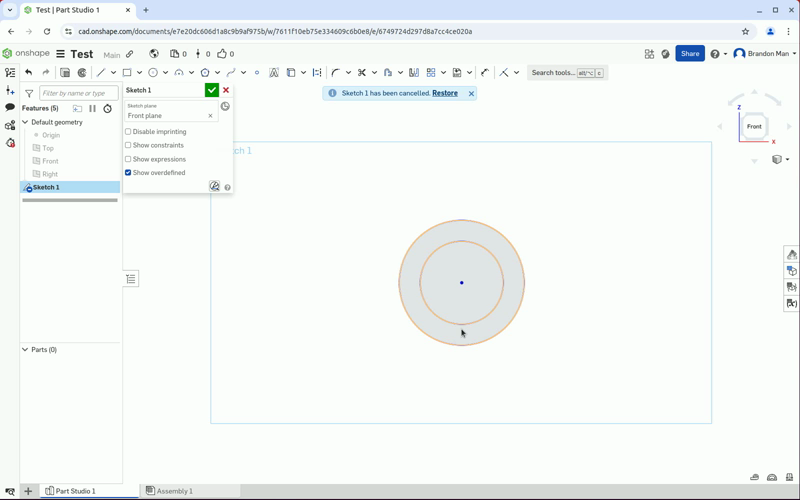
click(461, 328)
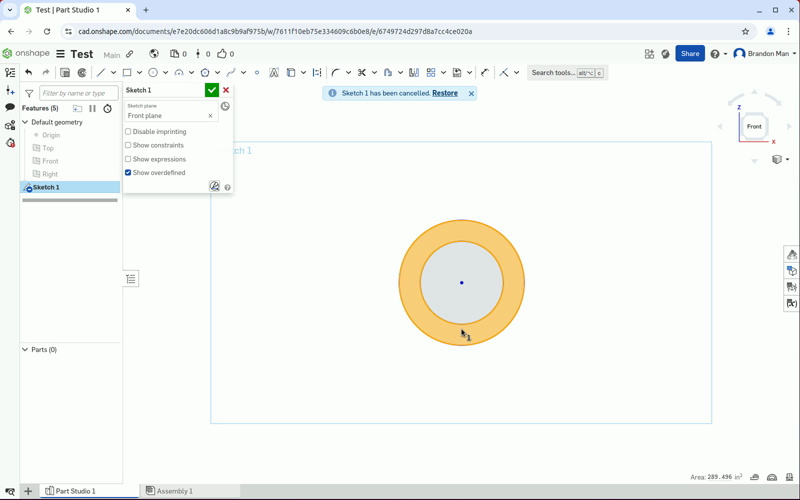
mouse_move(73, 352)
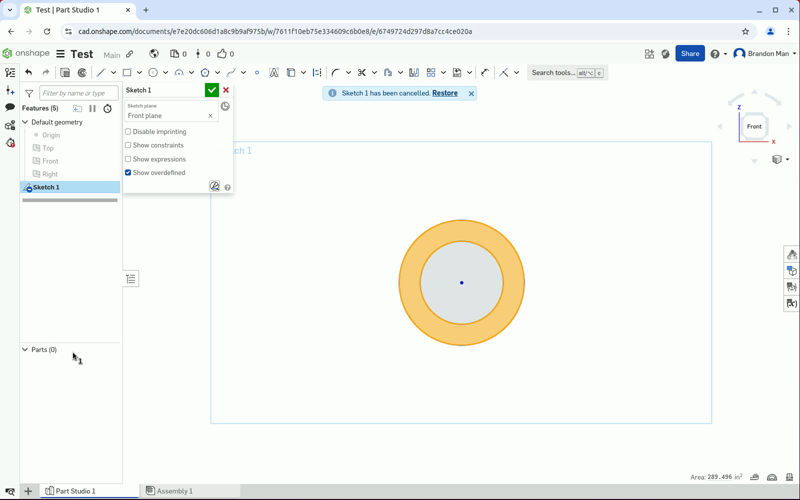
key(shift+y)
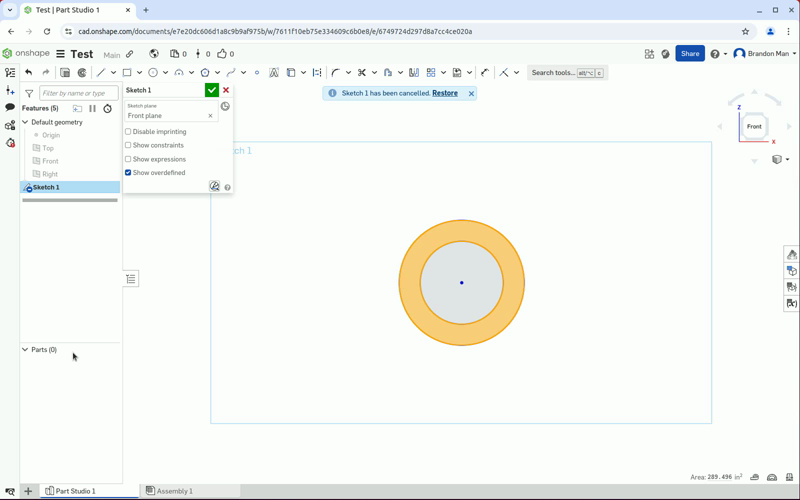
key(shift+e)
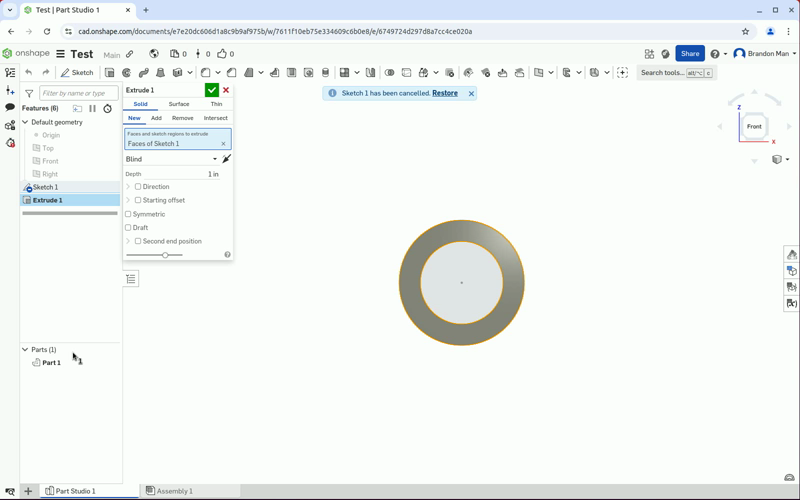
mouse_move(143, 106)
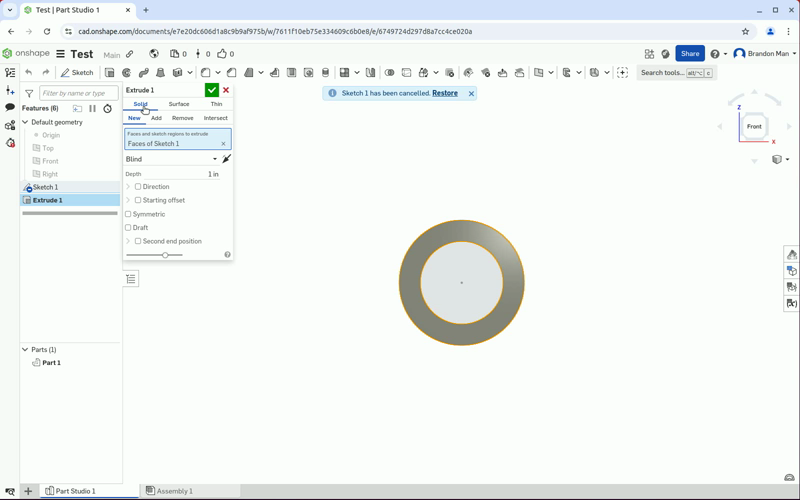
click(143, 106)
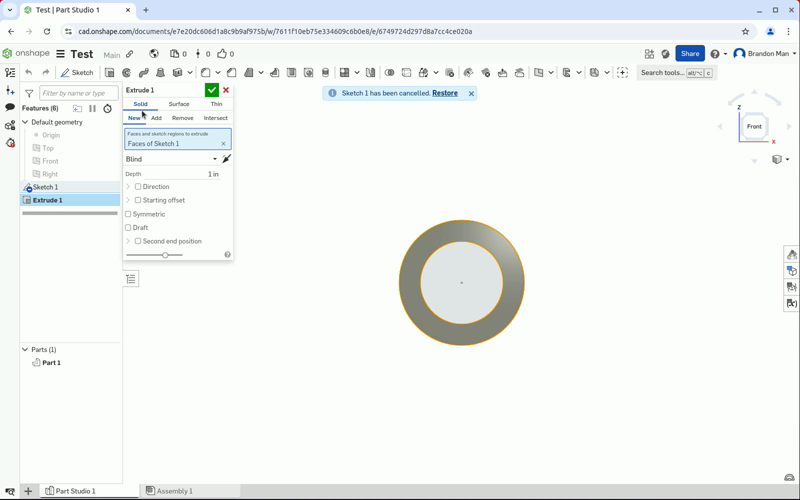
mouse_move(137, 120)
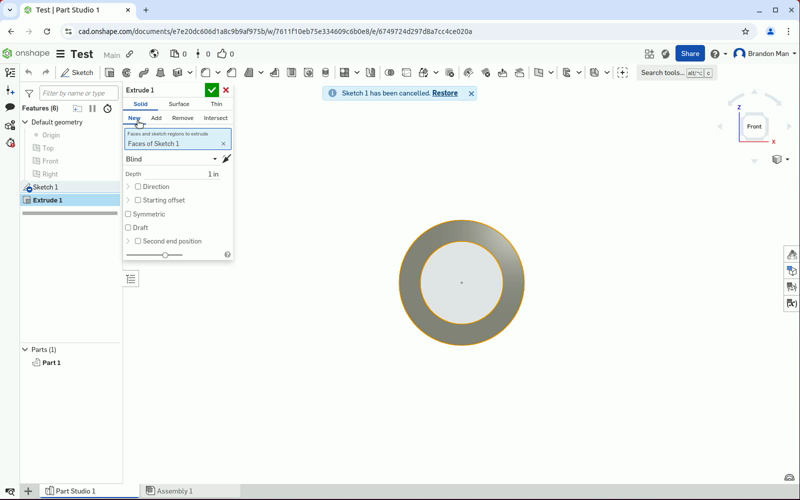
click(137, 120)
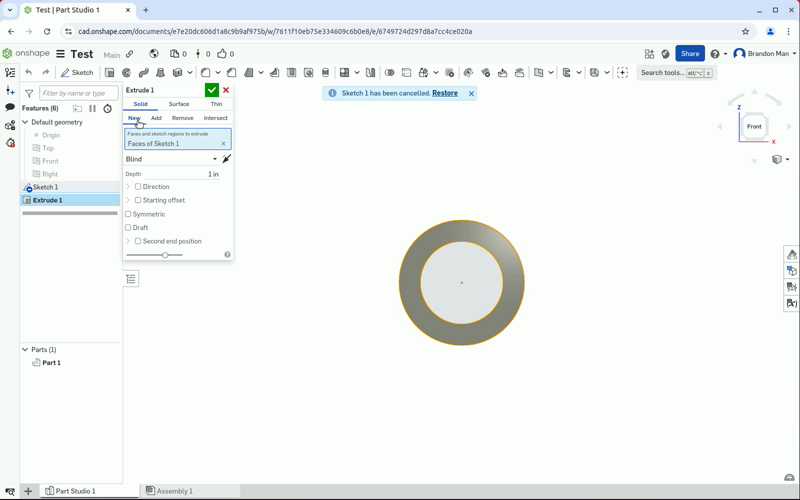
key(tab, 4)
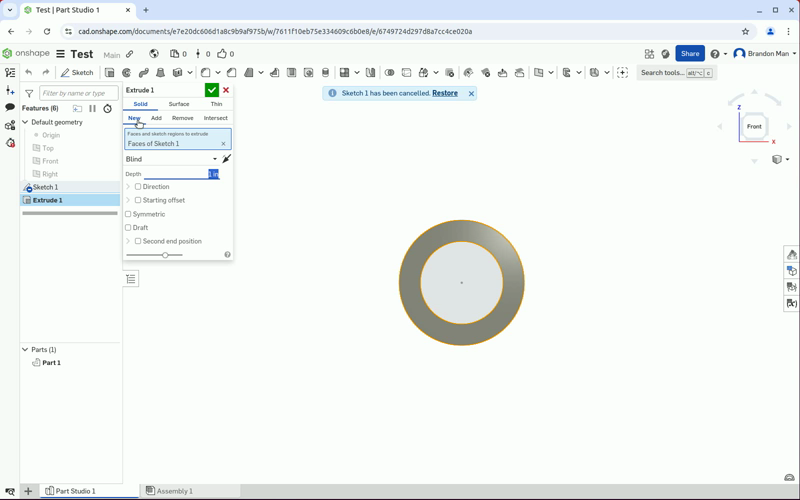
text(14.683)
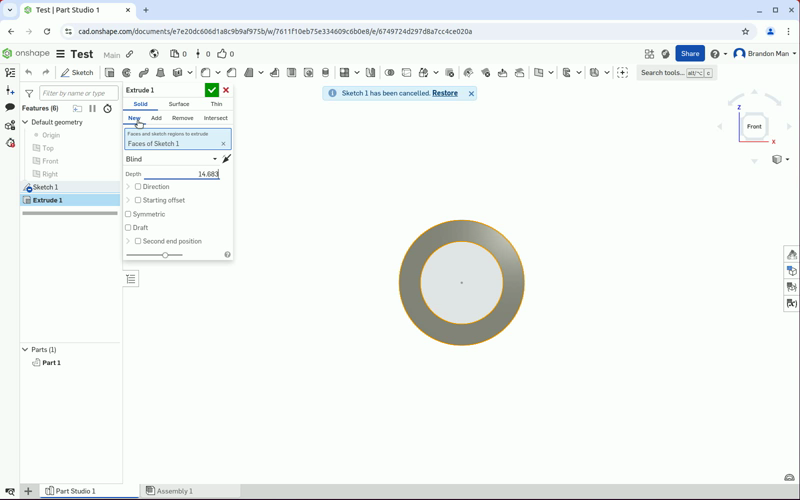
key(enter)
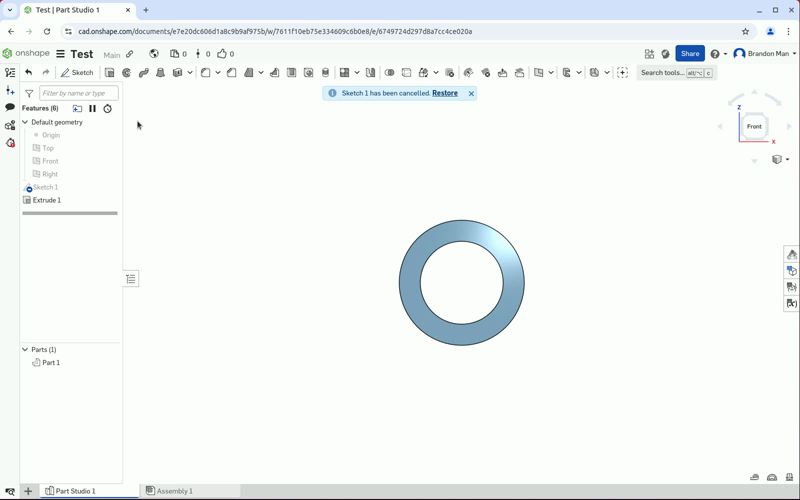
key(shift+h)
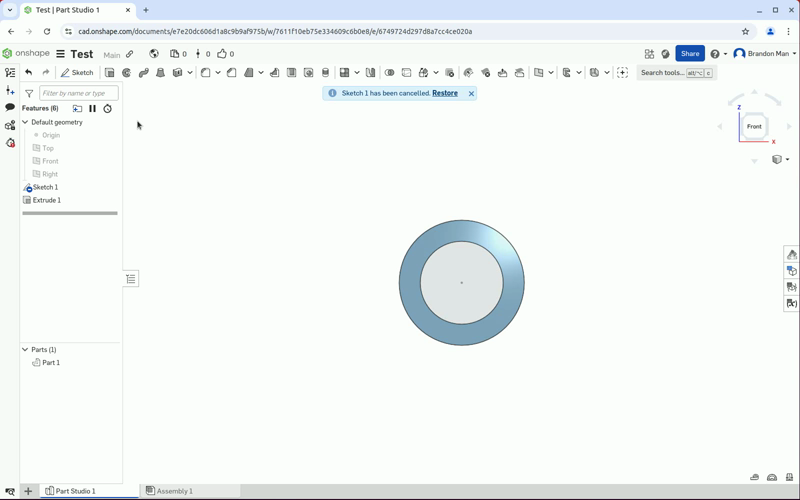
key(shift+h)
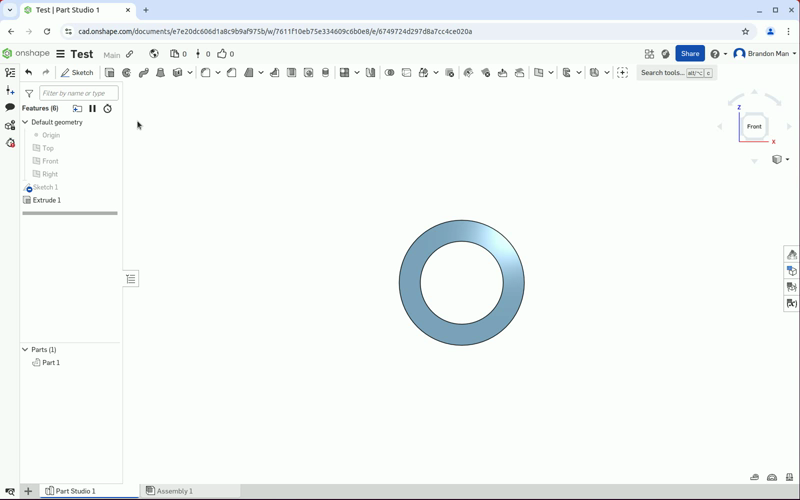
mouse_move(73, 189)
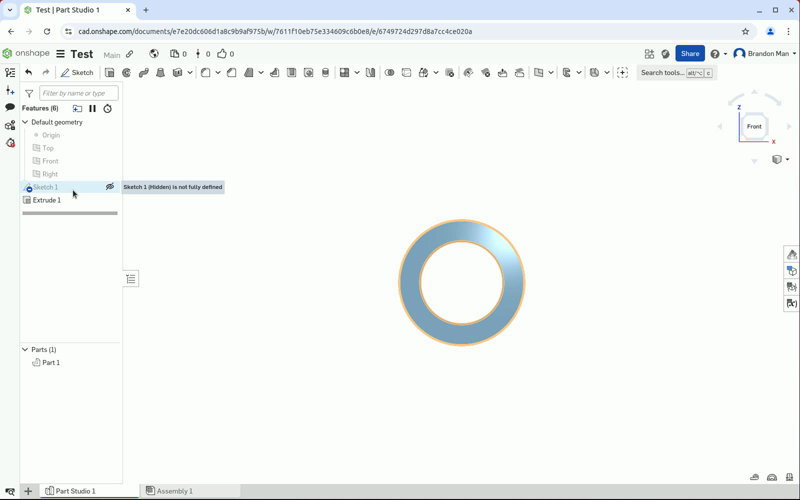
click(73, 189)
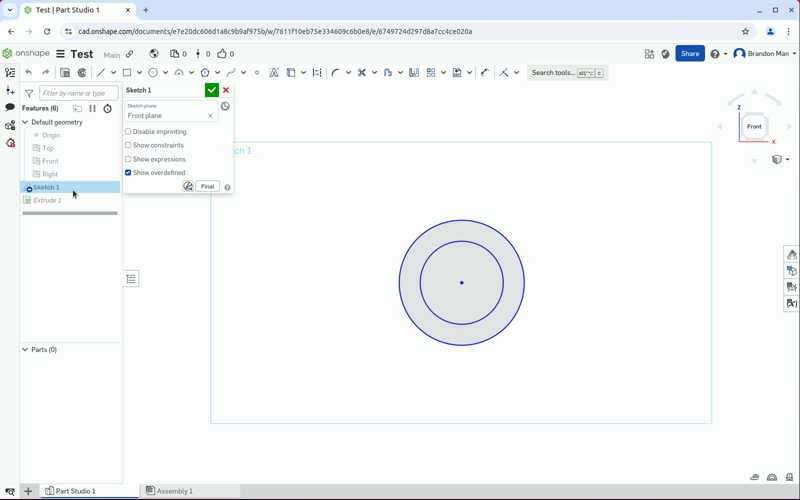
mouse_move(229, 92)
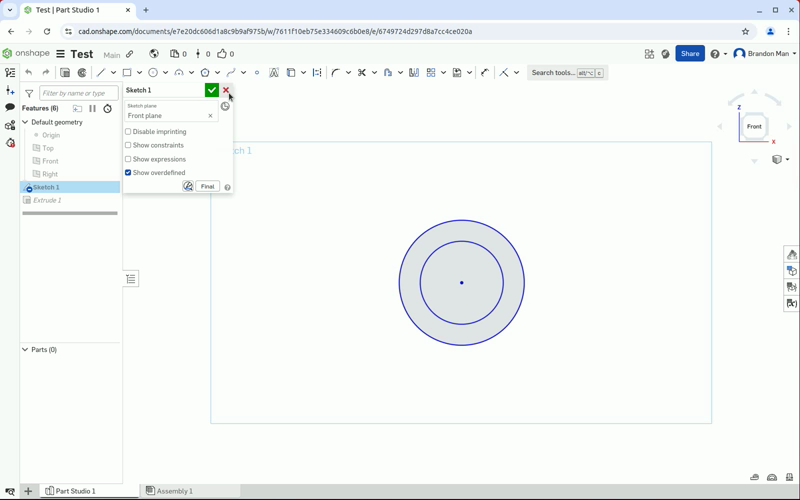
click(229, 92)
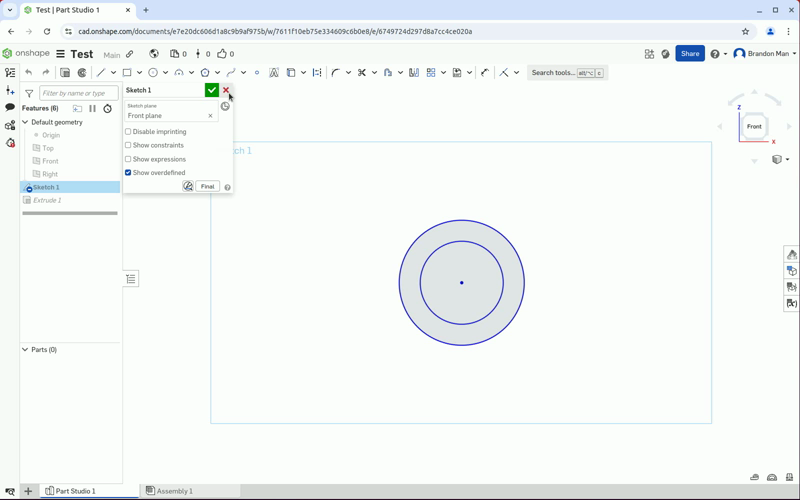
key(shift+s)
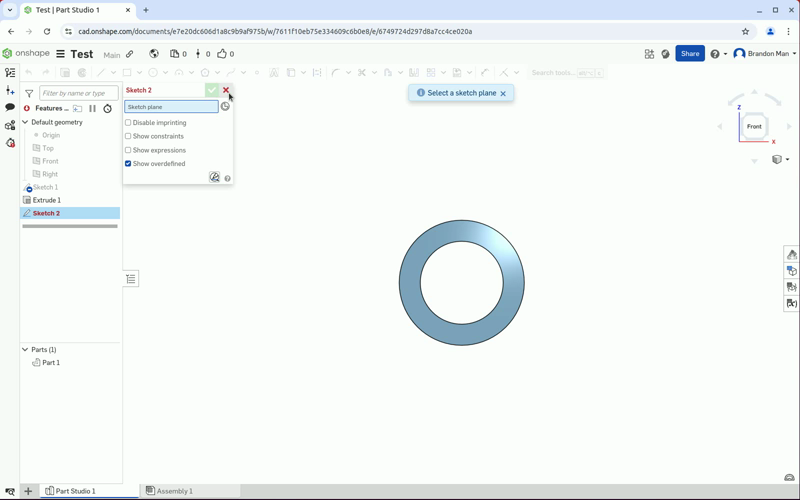
mouse_move(73, 163)
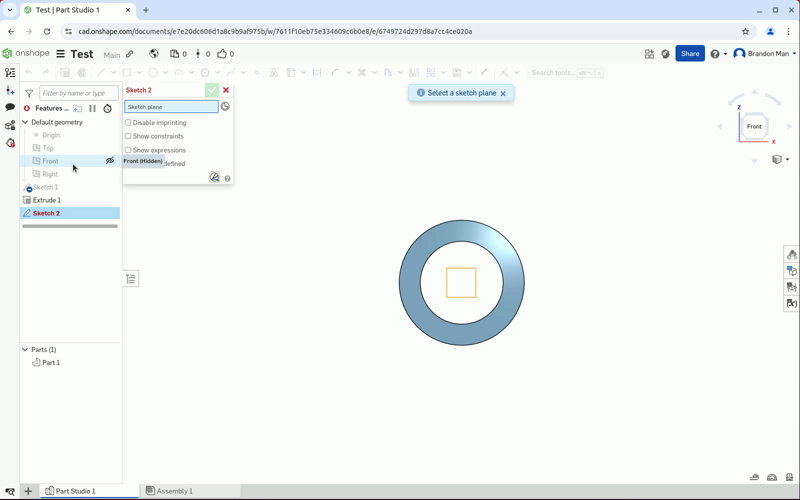
click(73, 163)
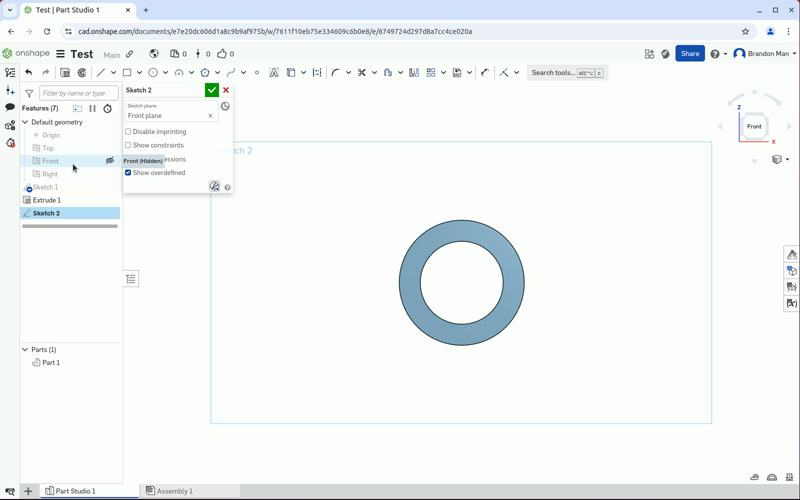
mouse_move(73, 352)
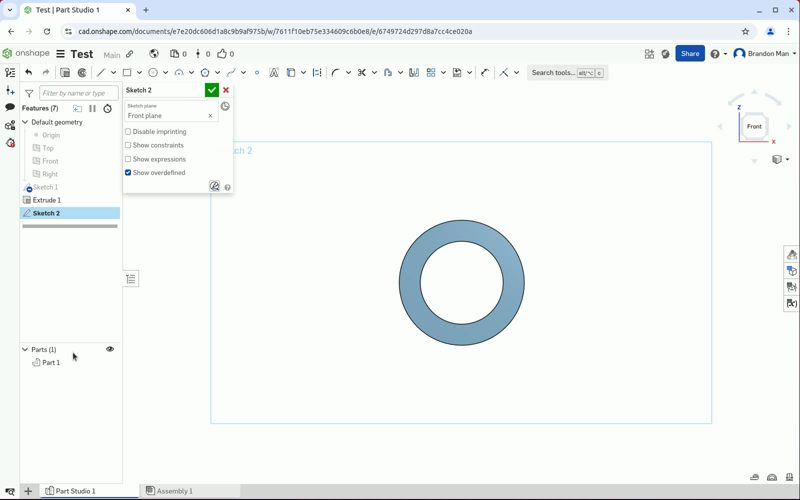
key(y)
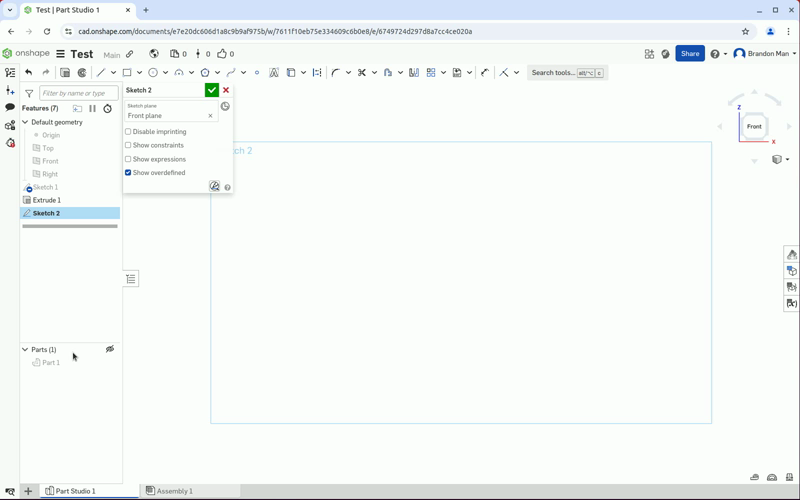
key(c)
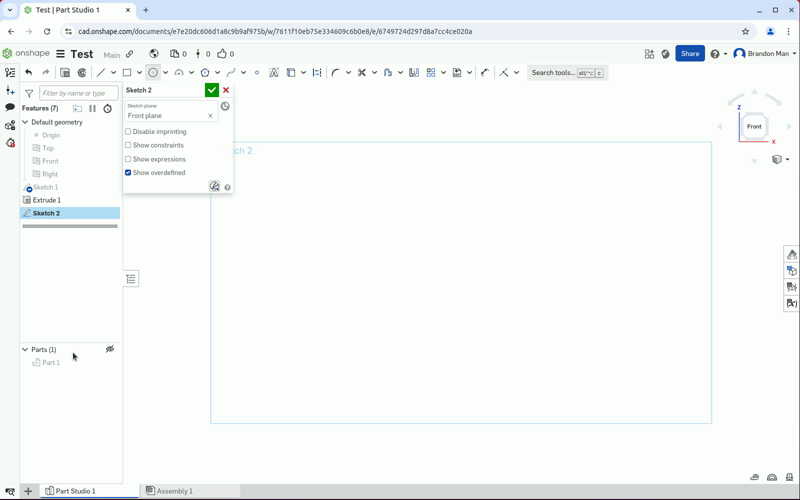
key_down(shift)
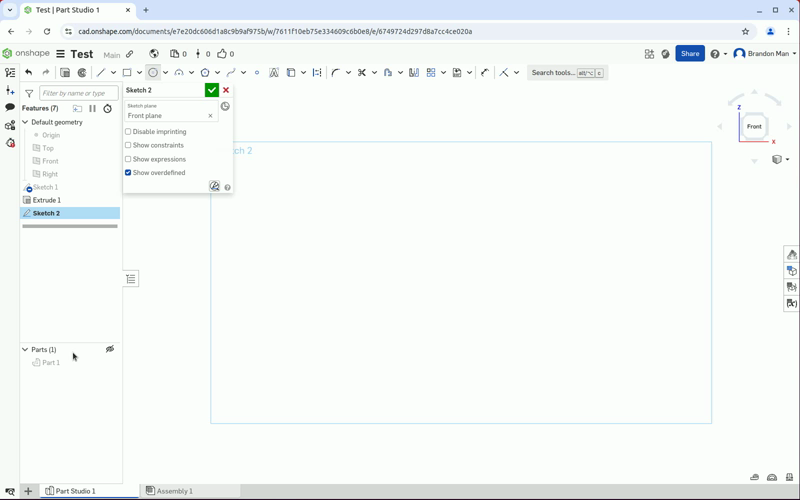
mouse_move(461, 282)
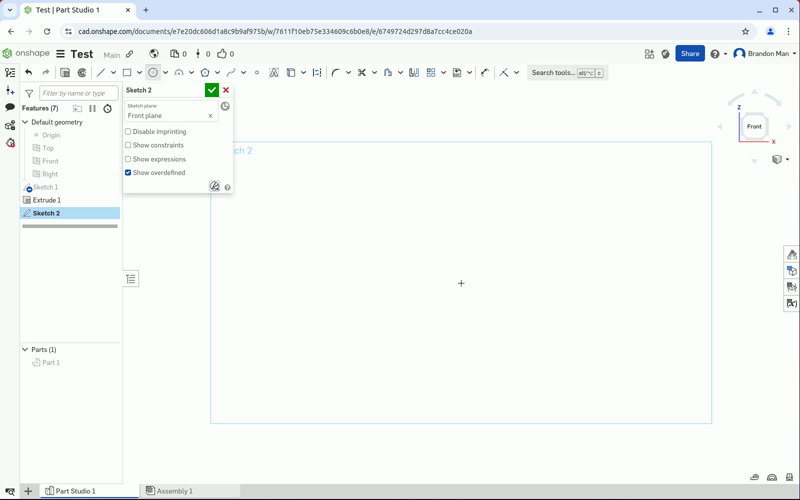
click(461, 282)
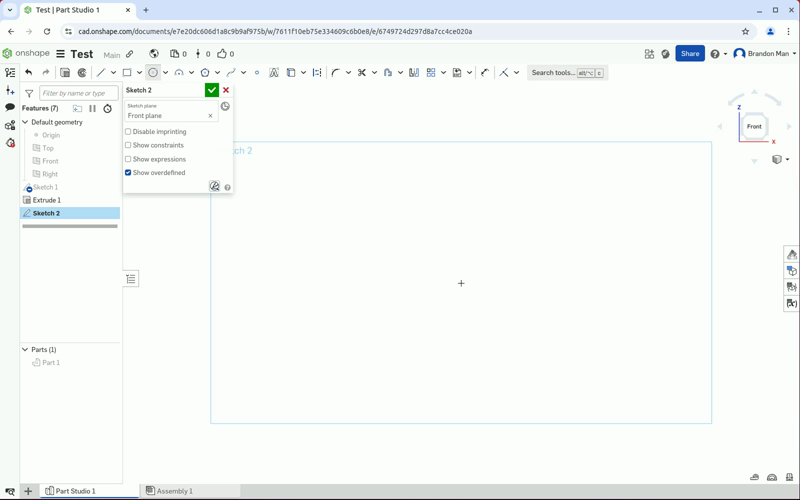
key_up(shift)
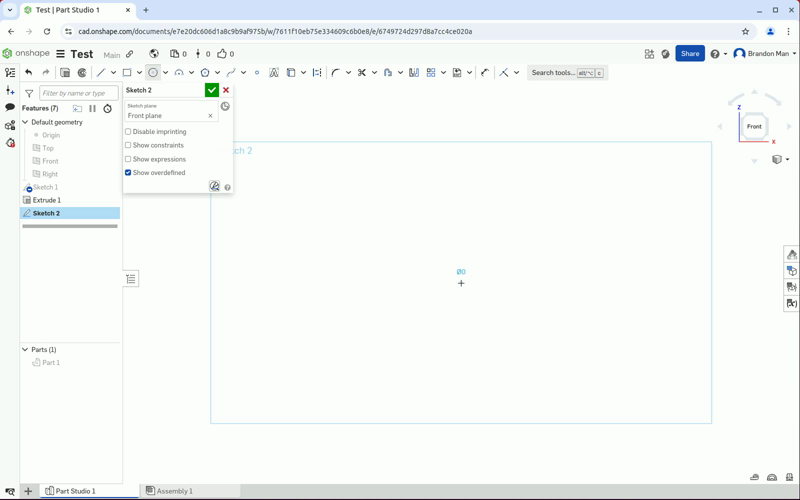
mouse_move(572, 282)
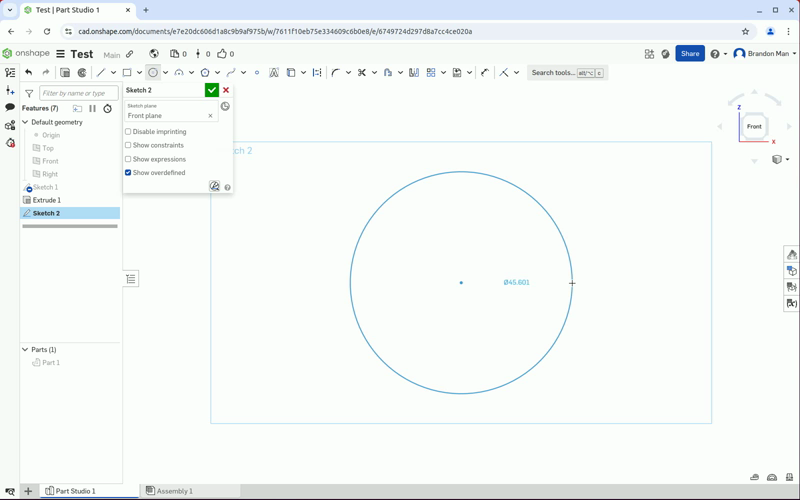
click(572, 282)
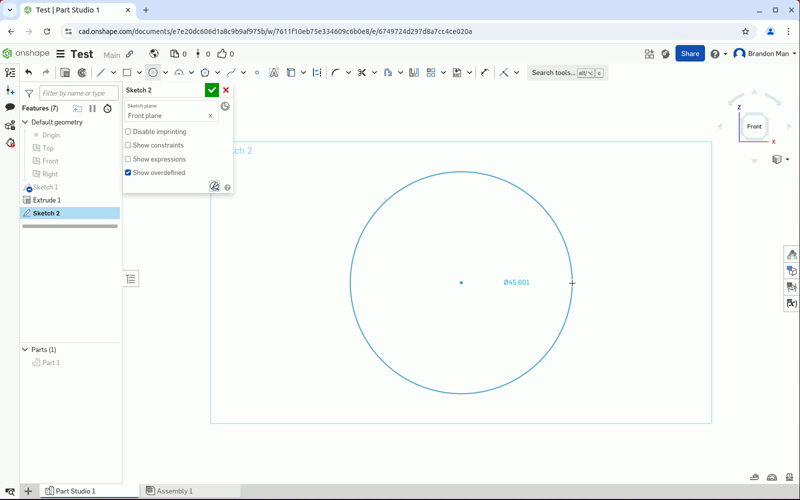
key(esc)
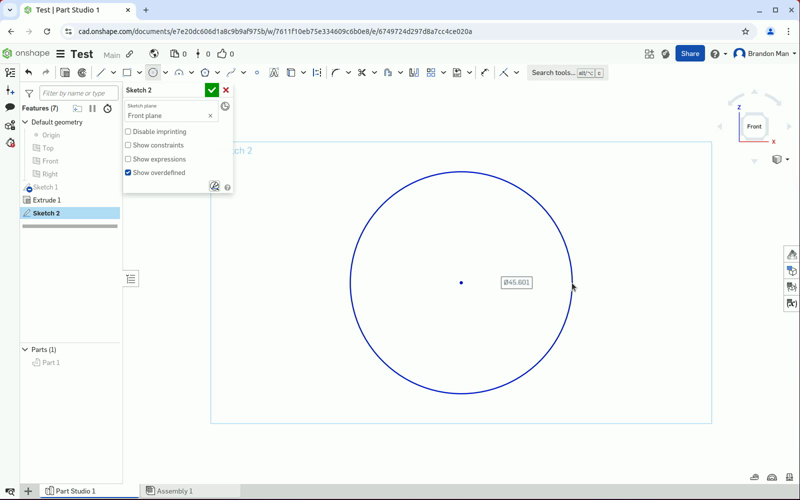
key(c)
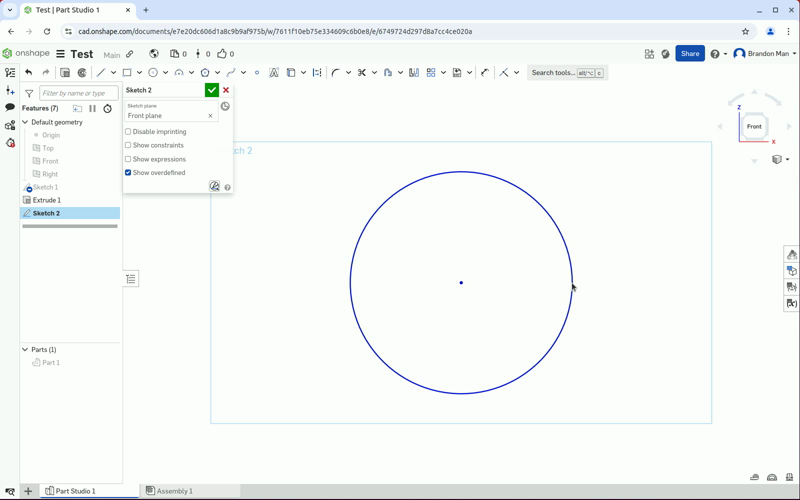
key_down(shift)
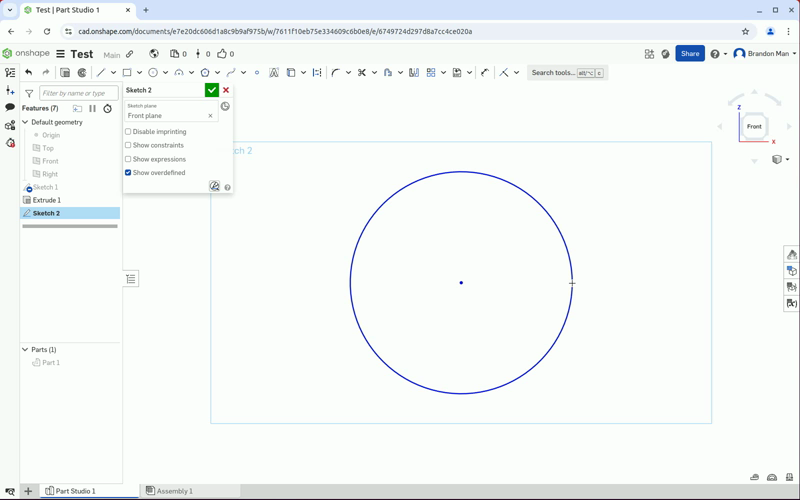
mouse_move(461, 282)
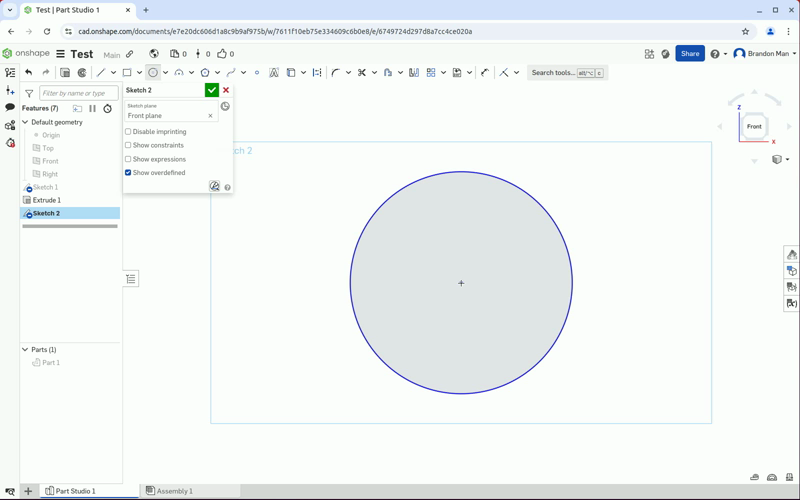
click(461, 282)
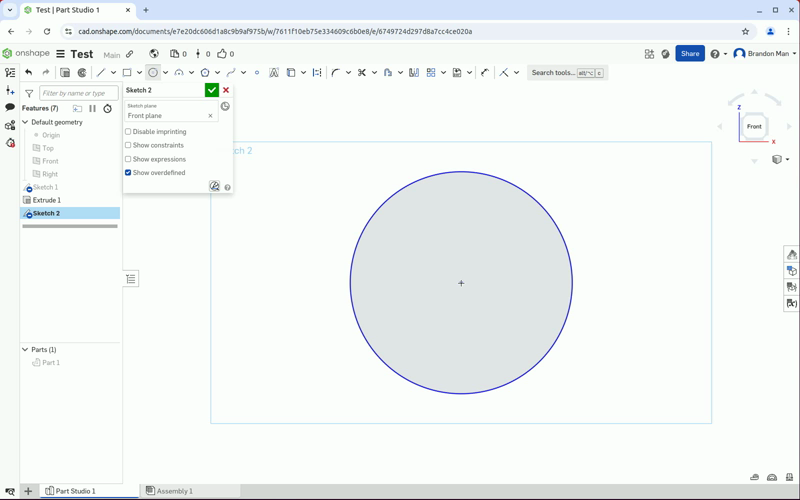
key_up(shift)
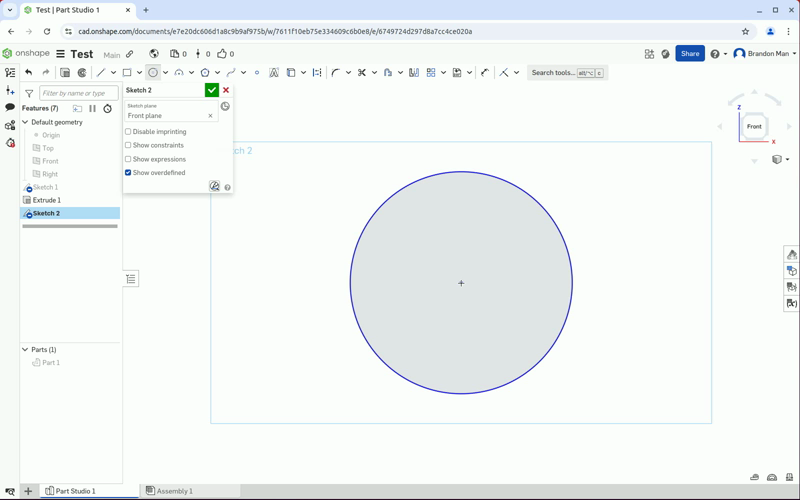
mouse_move(553, 282)
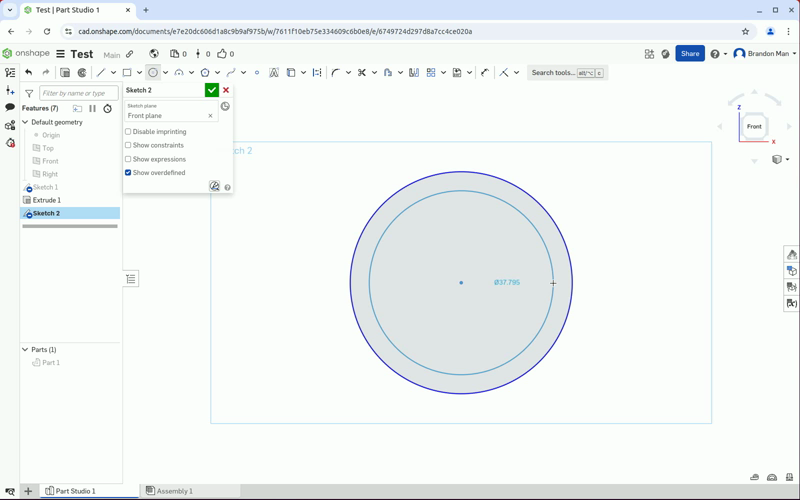
click(553, 282)
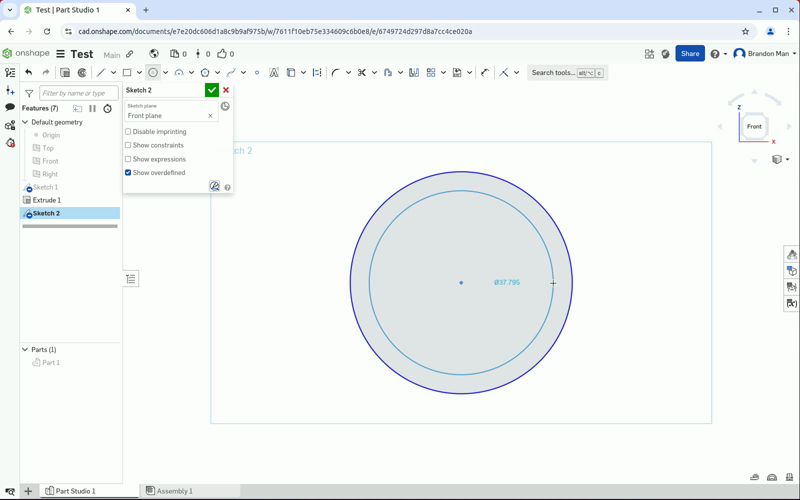
key(esc)
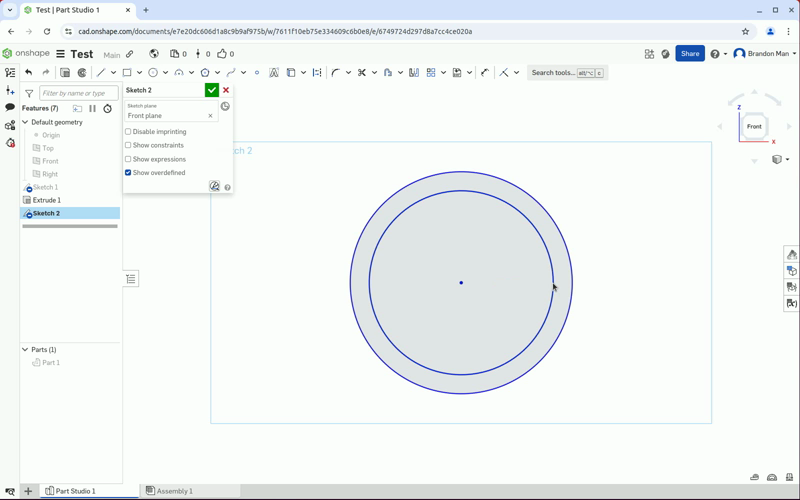
mouse_move(452, 382)
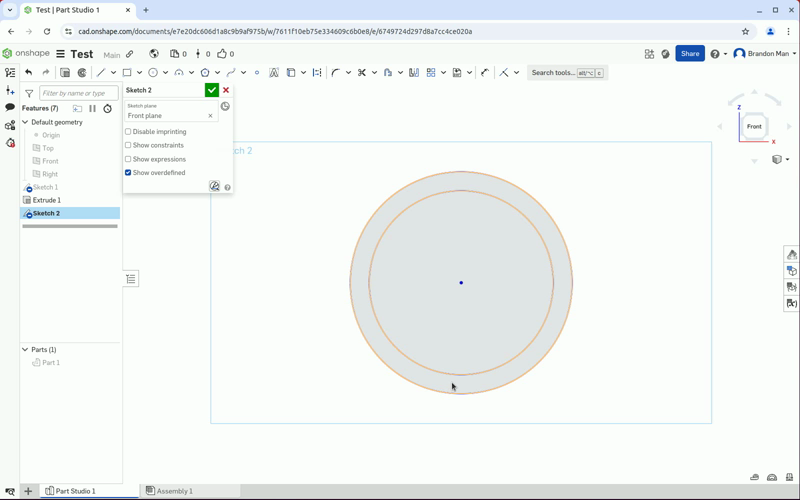
click(452, 382)
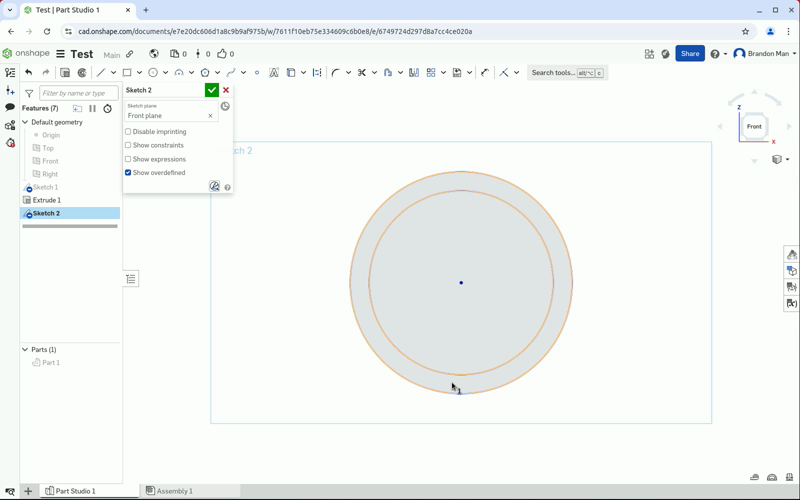
mouse_move(73, 352)
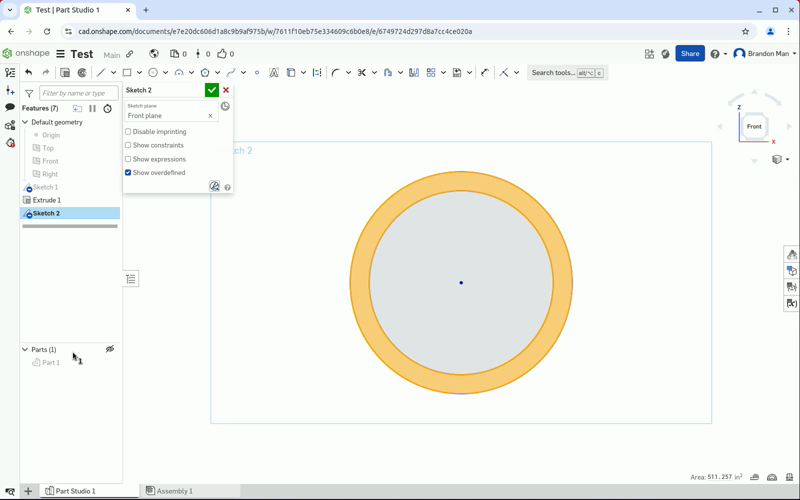
key(shift+y)
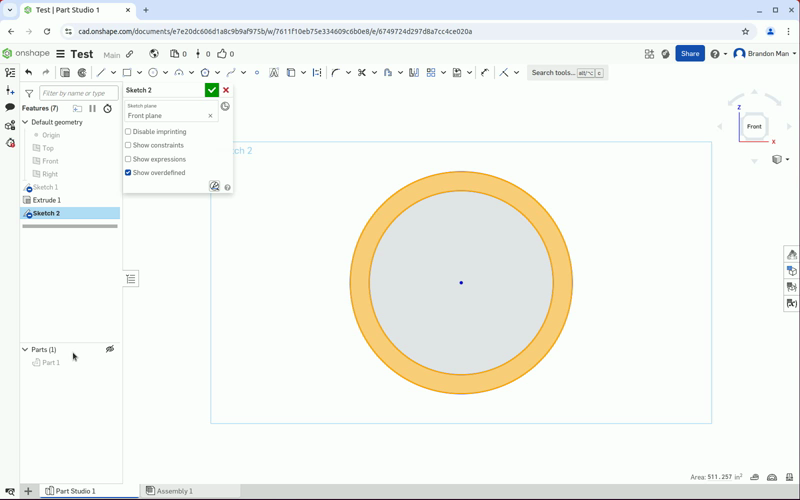
key(shift+e)
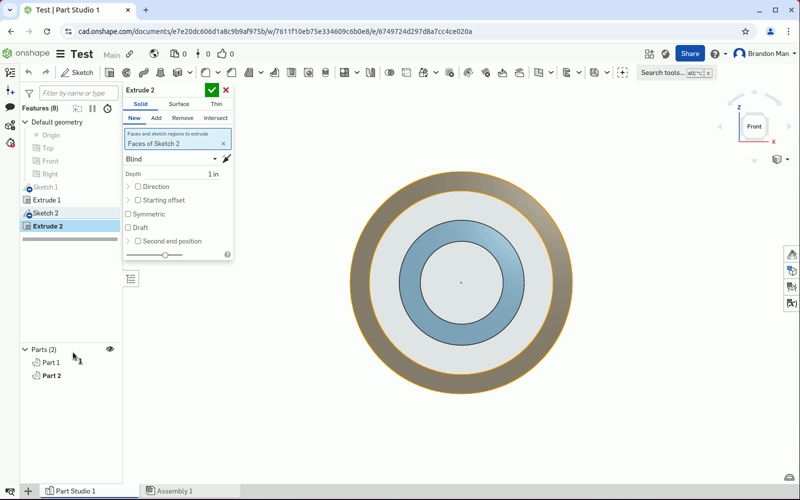
mouse_move(143, 106)
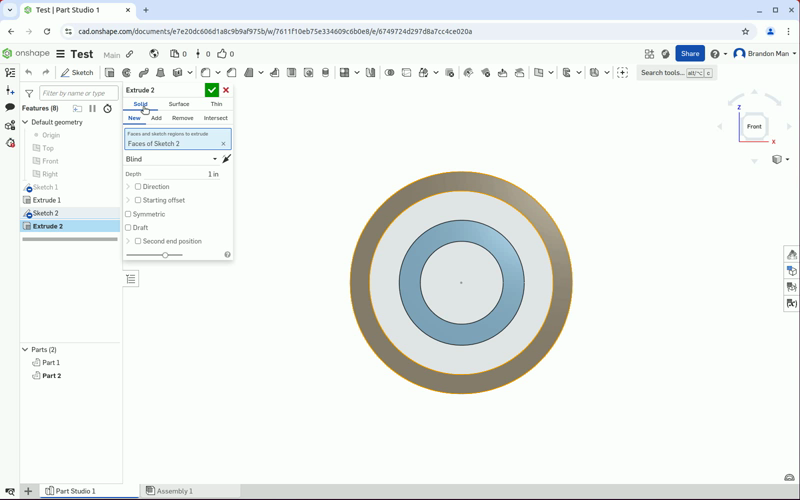
click(143, 106)
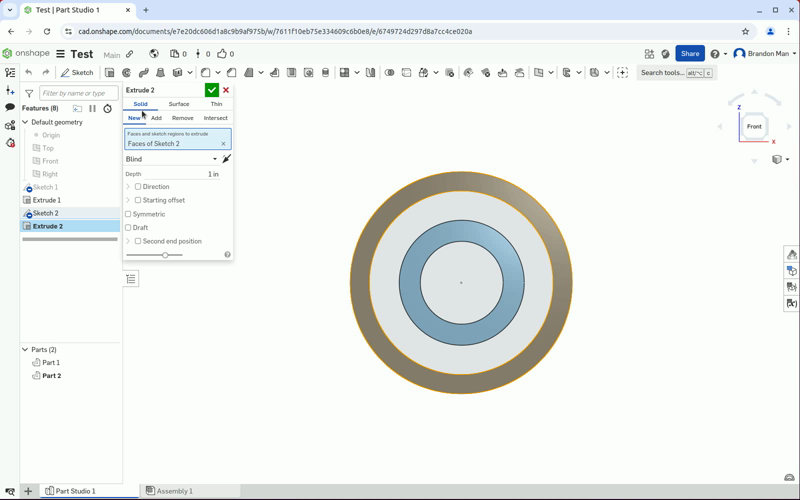
mouse_move(137, 120)
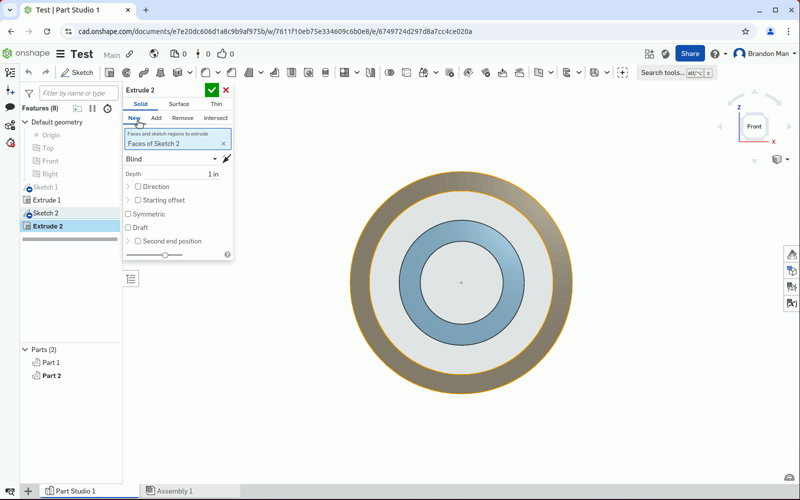
click(137, 120)
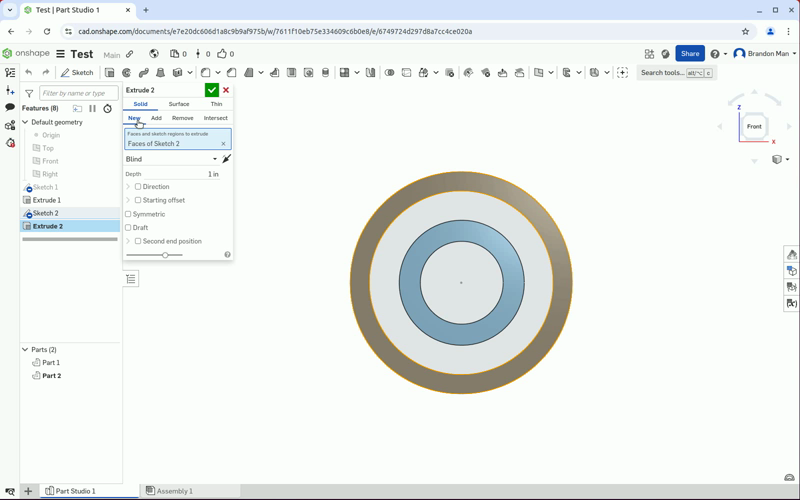
key(tab, 4)
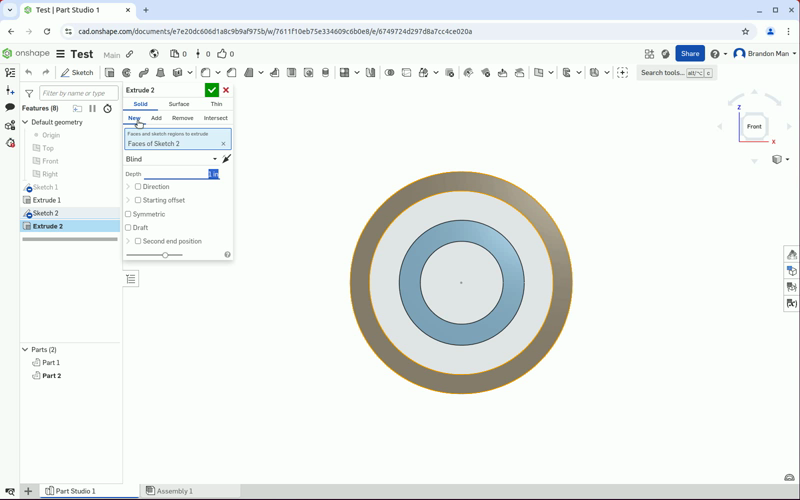
text(14.683)
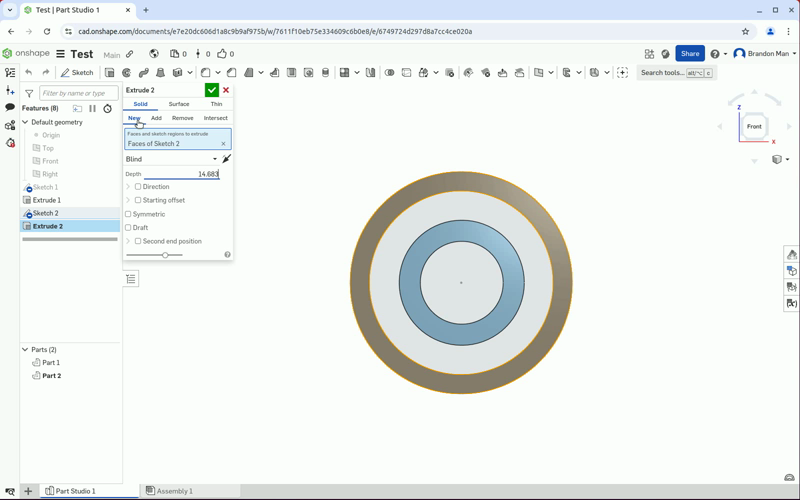
key(enter)
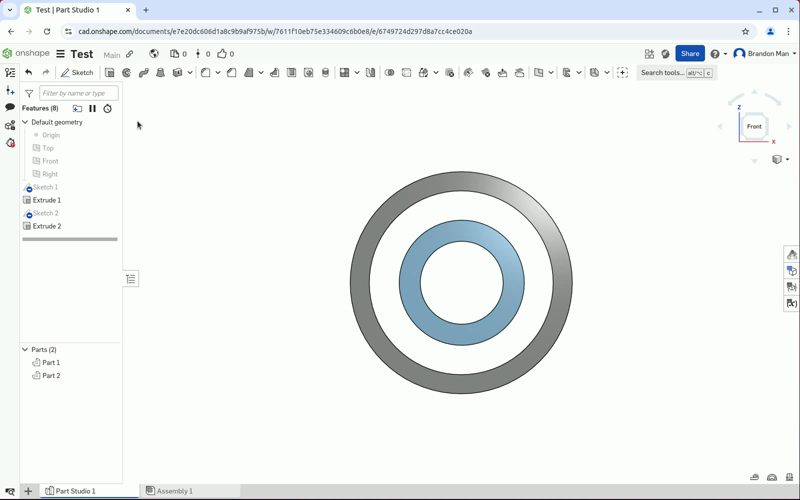
key(shift+h)
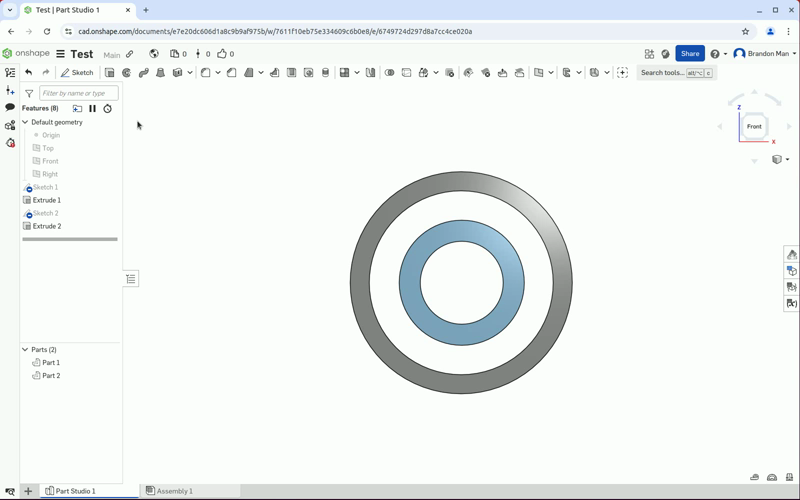
key(shift+h)
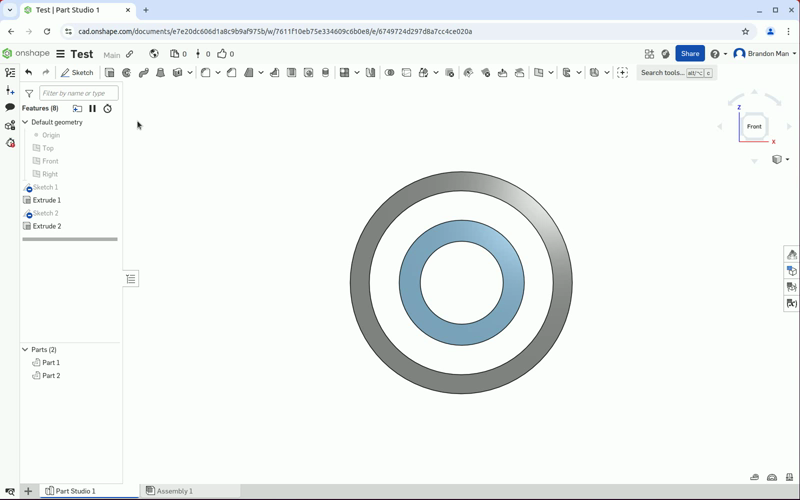
mouse_move(73, 189)
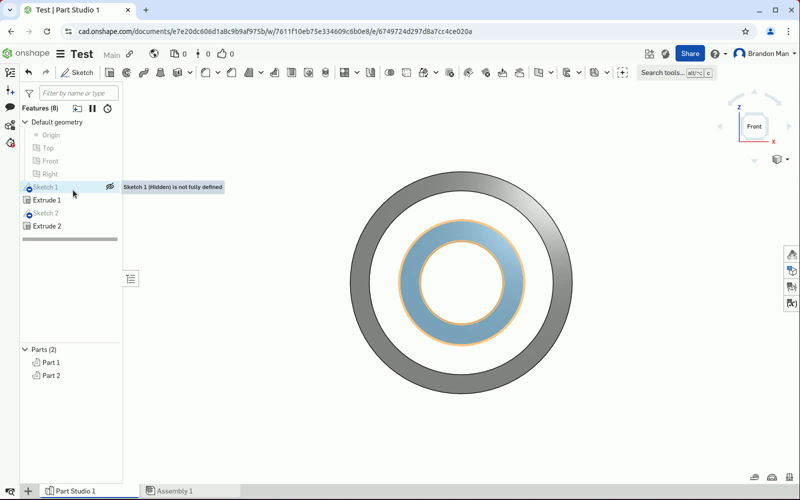
click(73, 189)
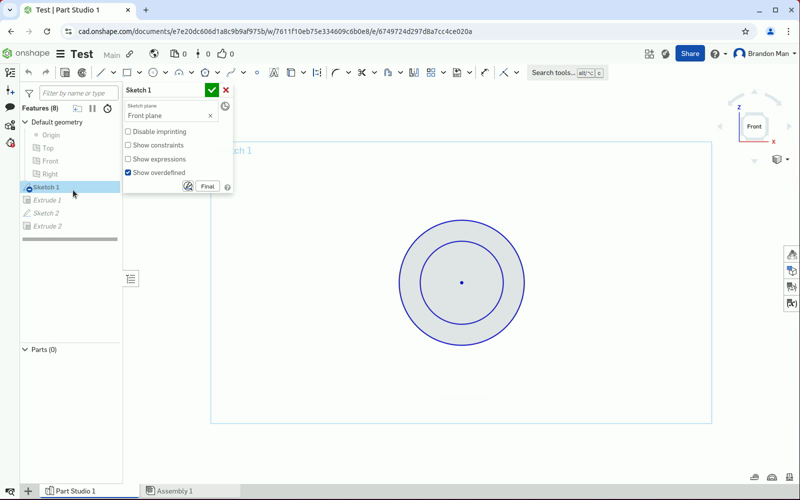
mouse_move(229, 92)
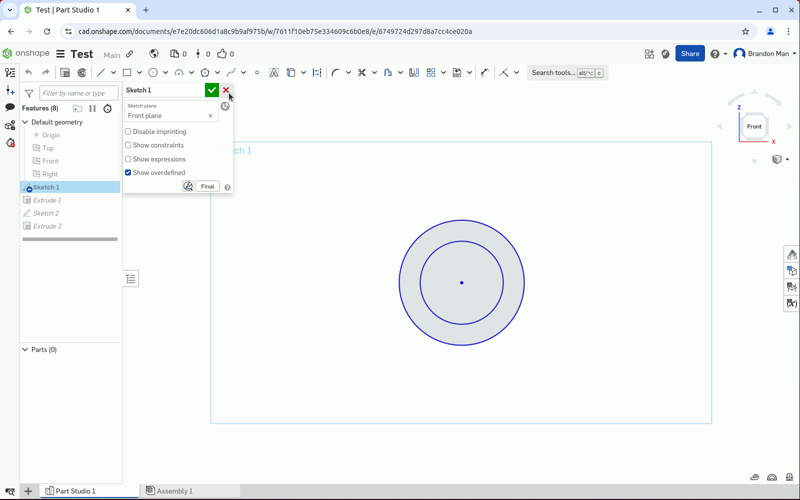
click(229, 92)
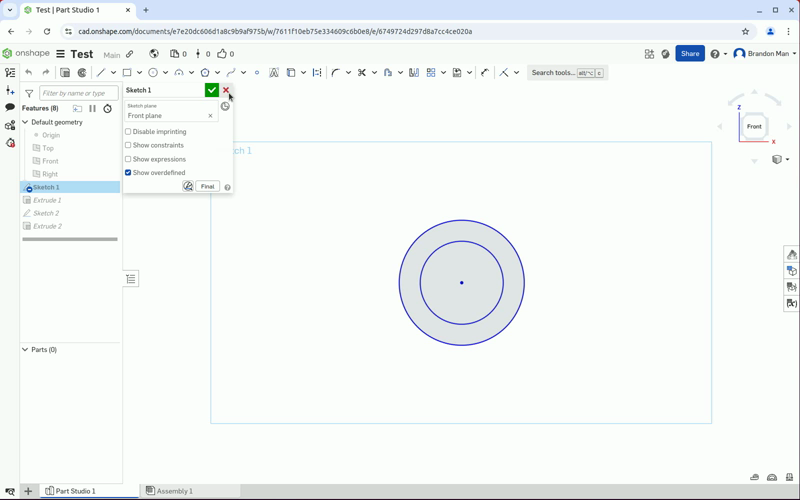
key(shift+s)
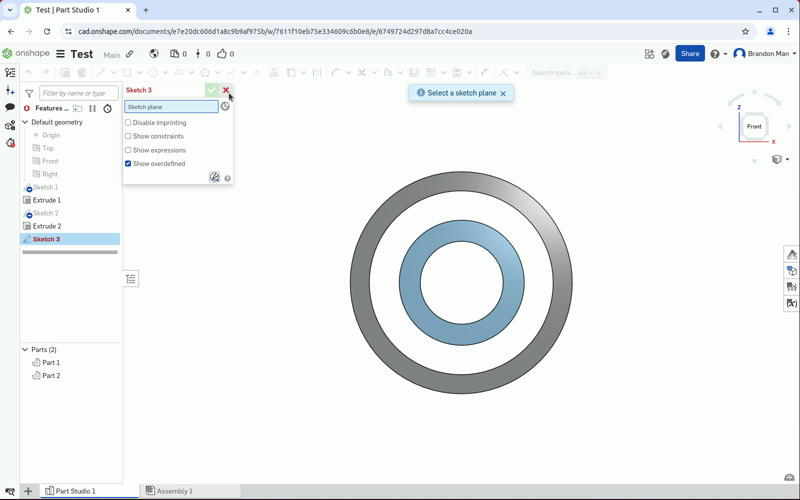
mouse_move(73, 163)
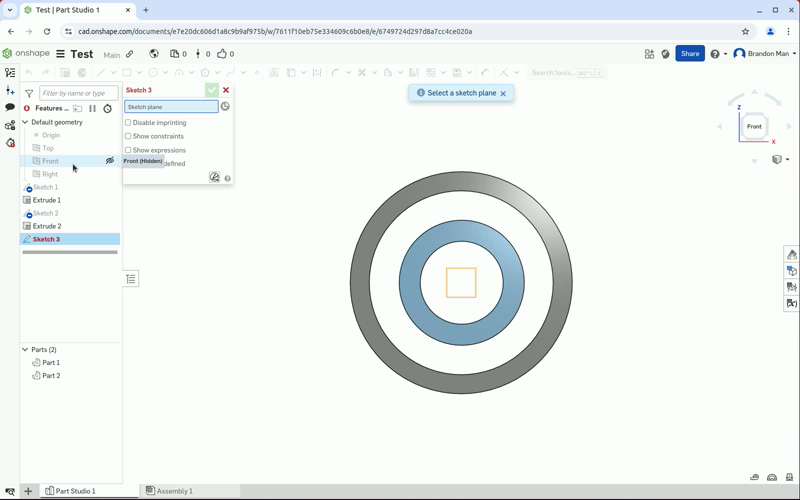
click(73, 163)
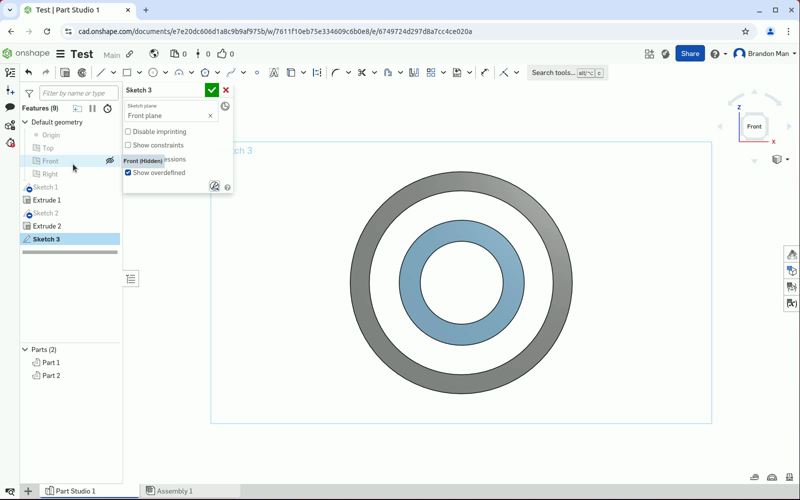
mouse_move(73, 352)
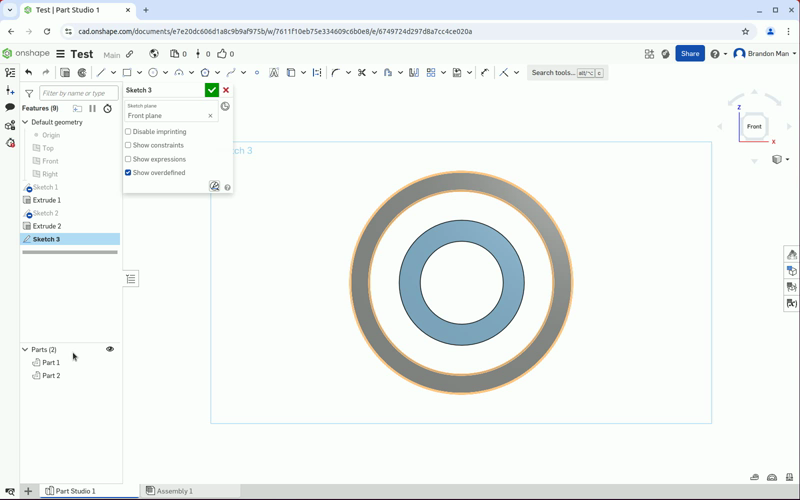
key(y)
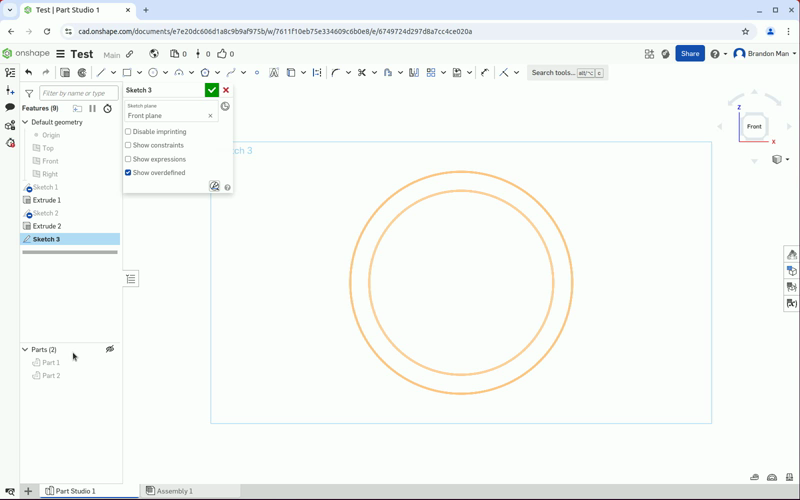
key(c)
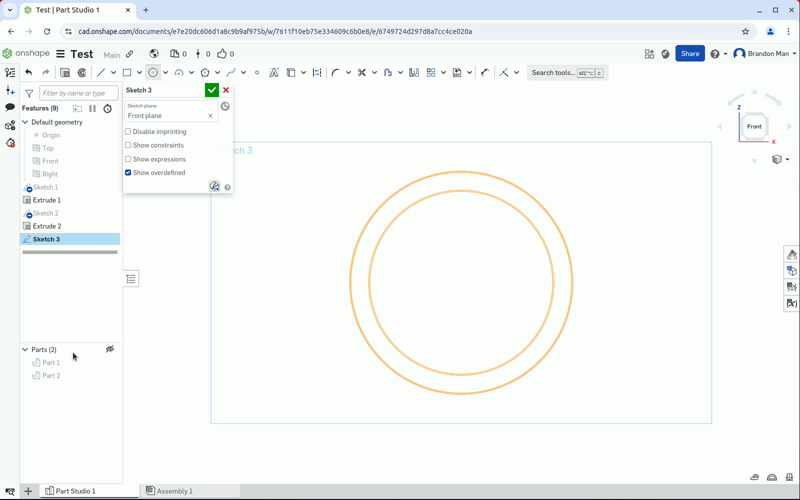
key_down(shift)
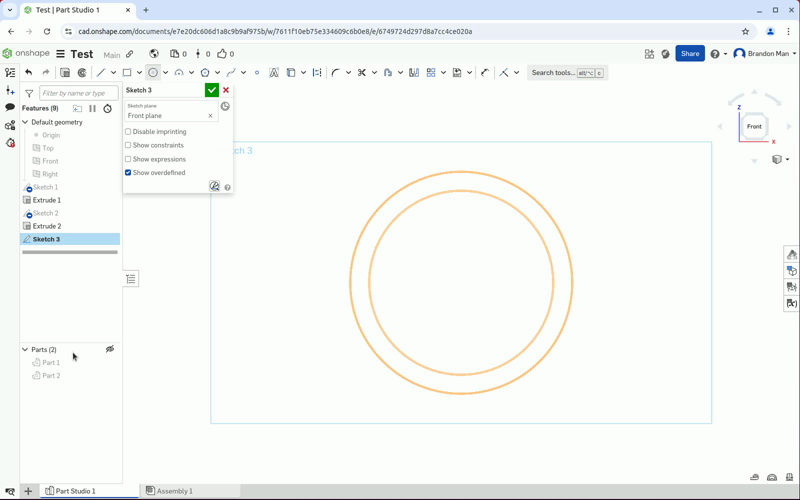
mouse_move(460, 282)
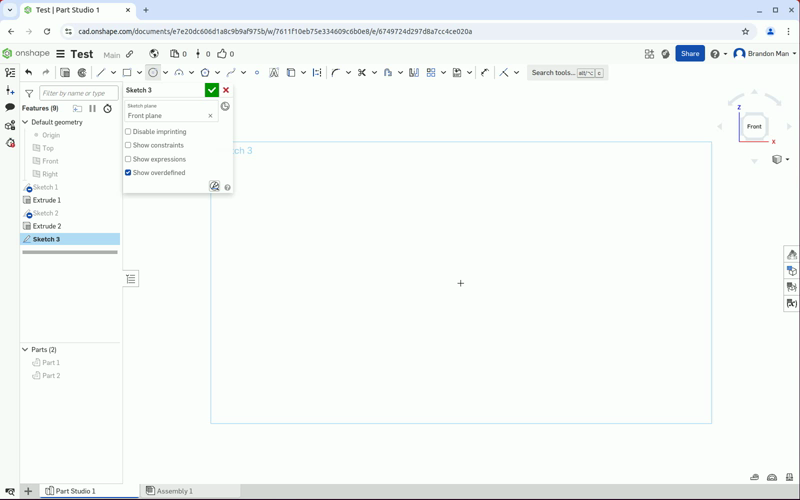
click(460, 282)
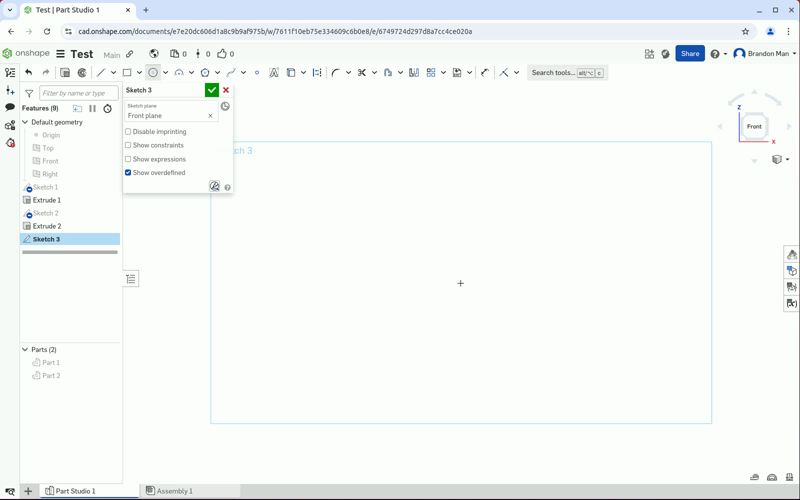
key_up(shift)
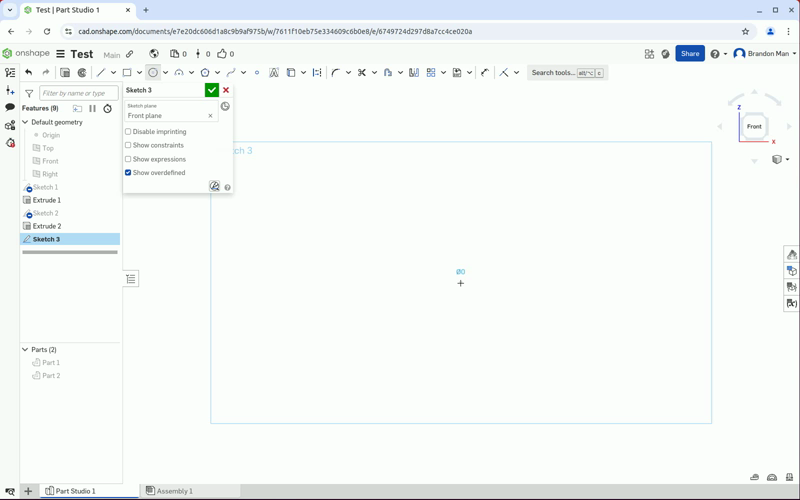
mouse_move(553, 282)
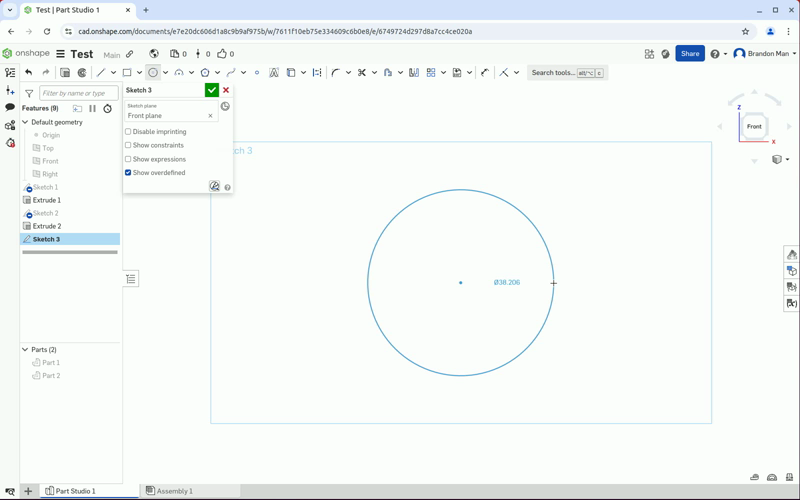
click(553, 282)
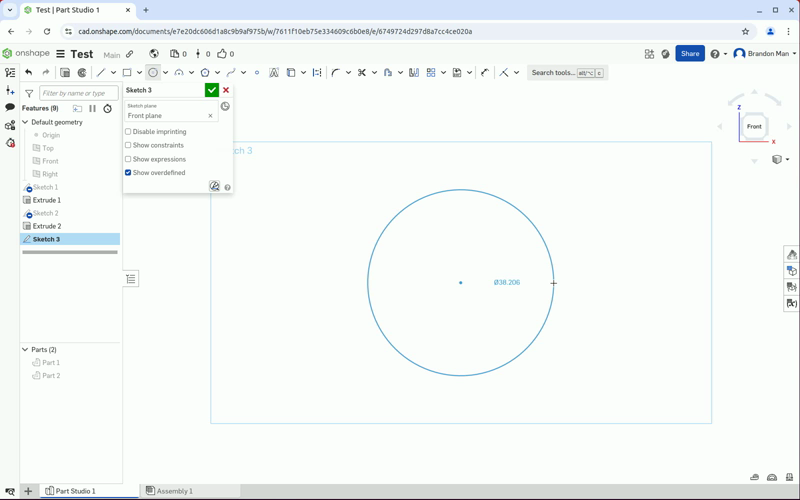
key(esc)
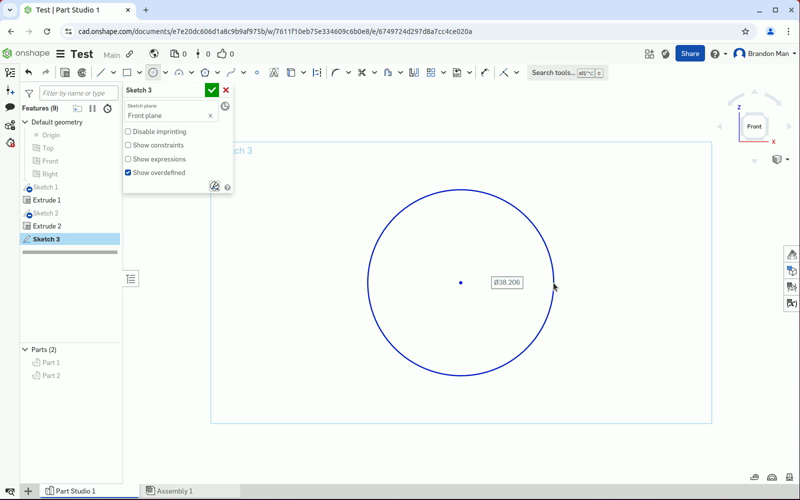
key(c)
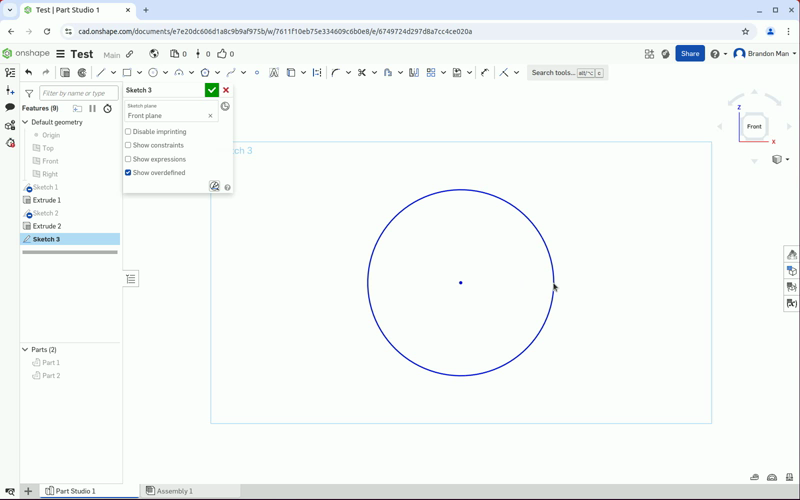
key_down(shift)
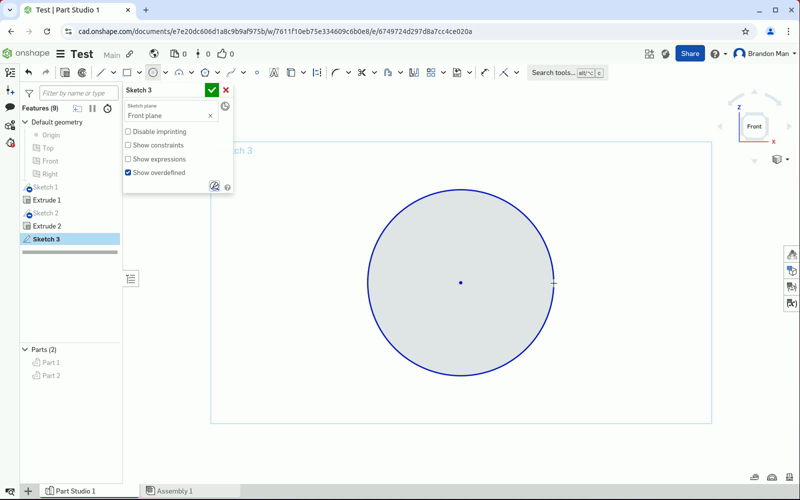
mouse_move(460, 282)
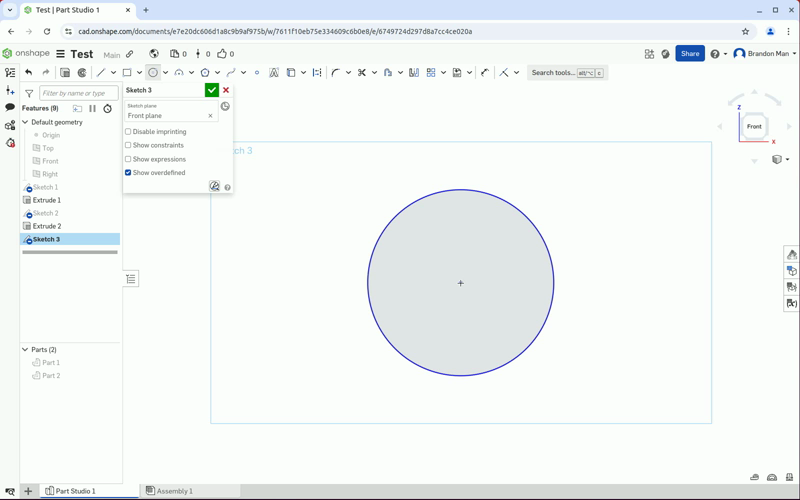
click(460, 282)
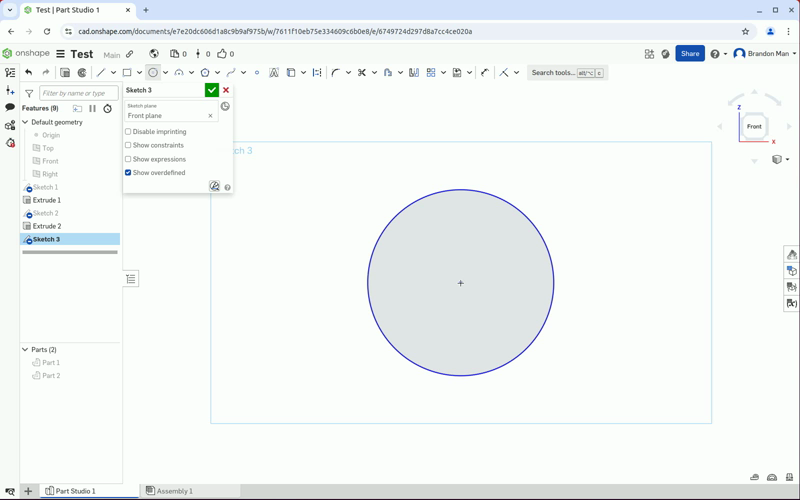
key_up(shift)
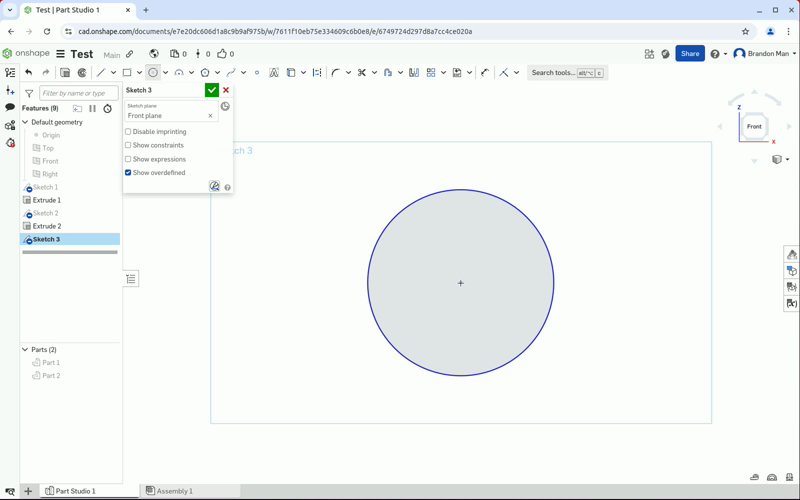
mouse_move(522, 282)
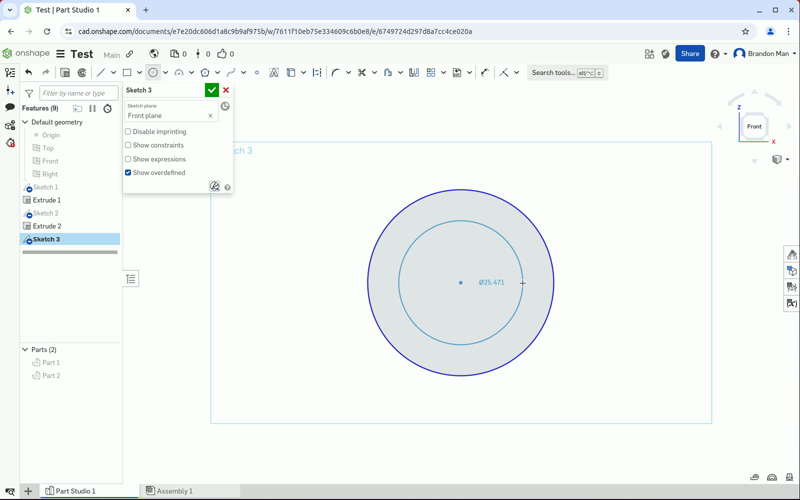
click(522, 282)
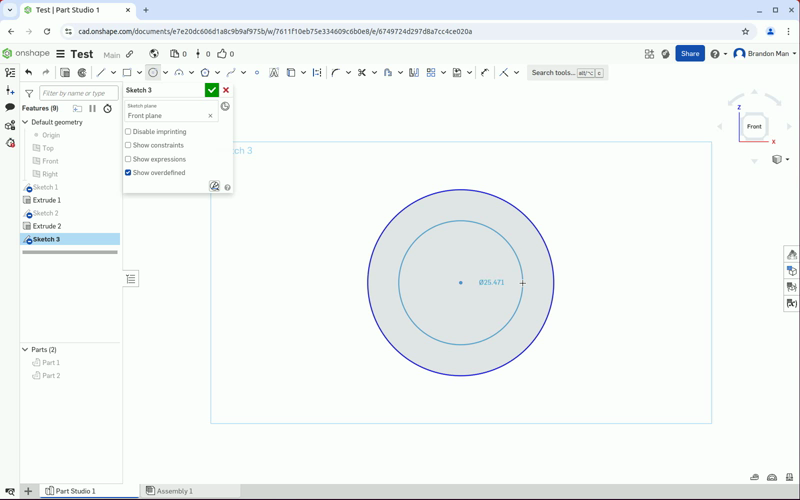
key(esc)
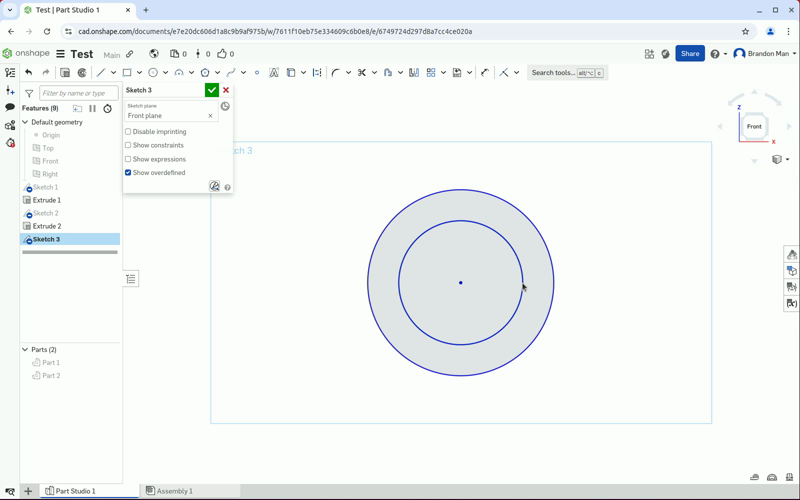
mouse_move(383, 289)
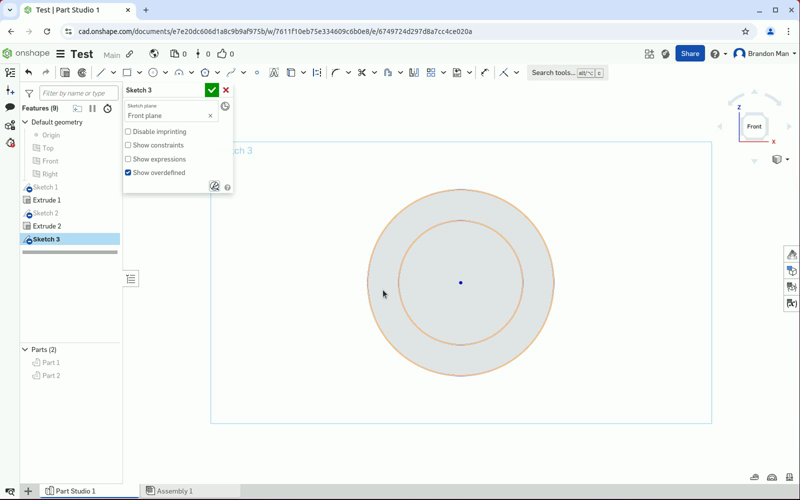
click(383, 289)
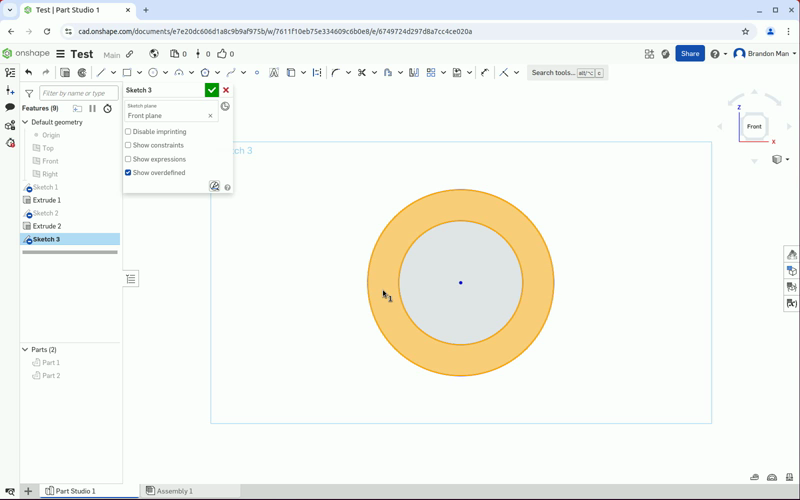
mouse_move(73, 352)
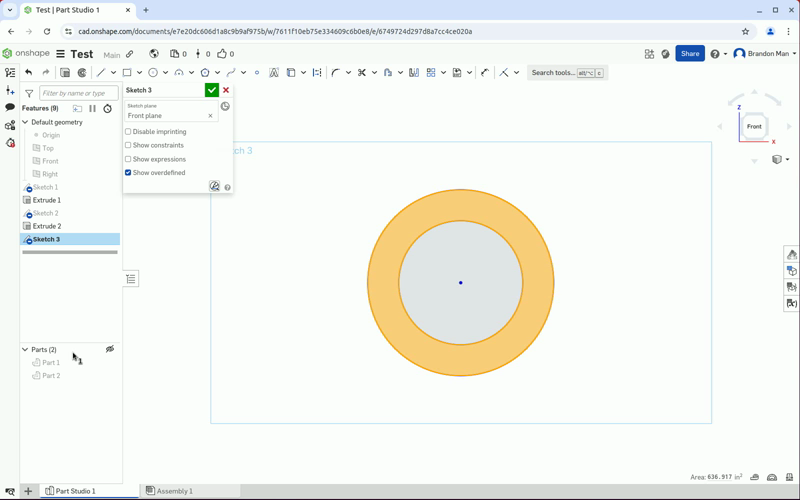
key(shift+y)
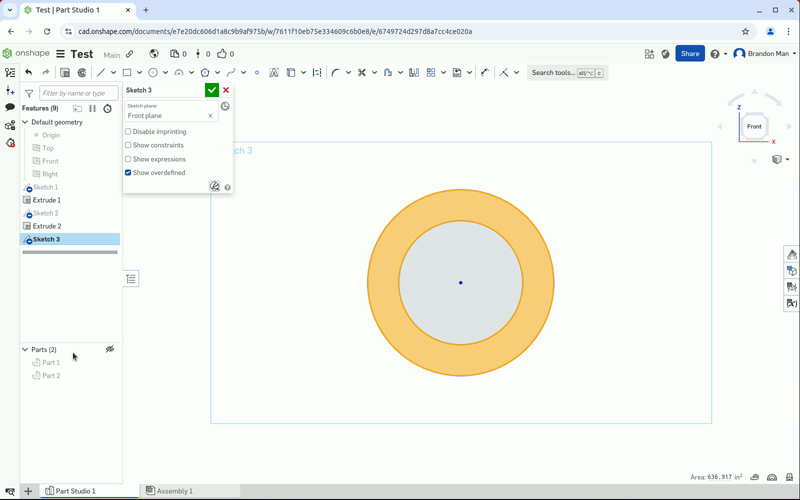
key(shift+e)
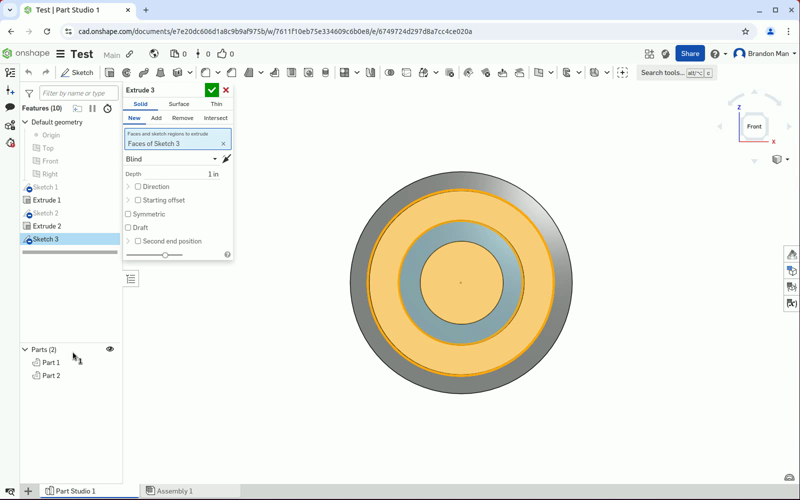
mouse_move(143, 106)
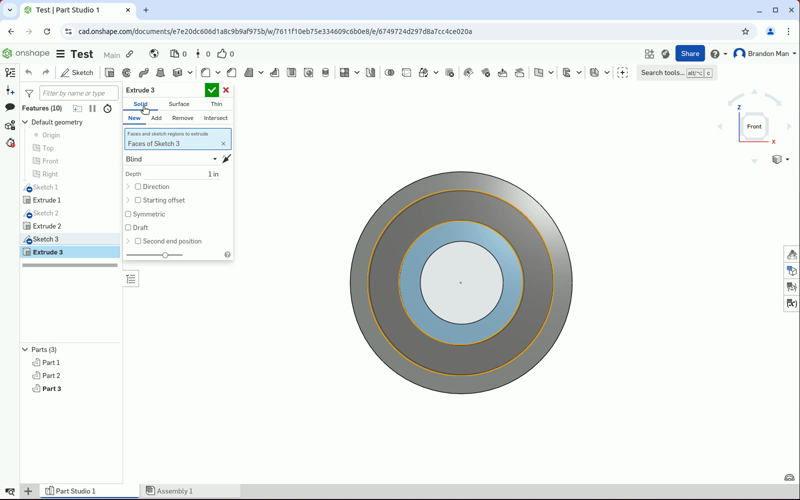
click(143, 106)
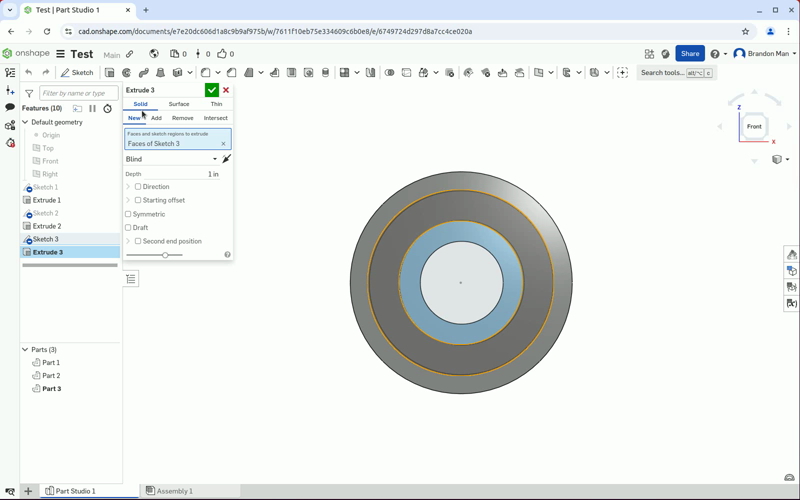
mouse_move(137, 120)
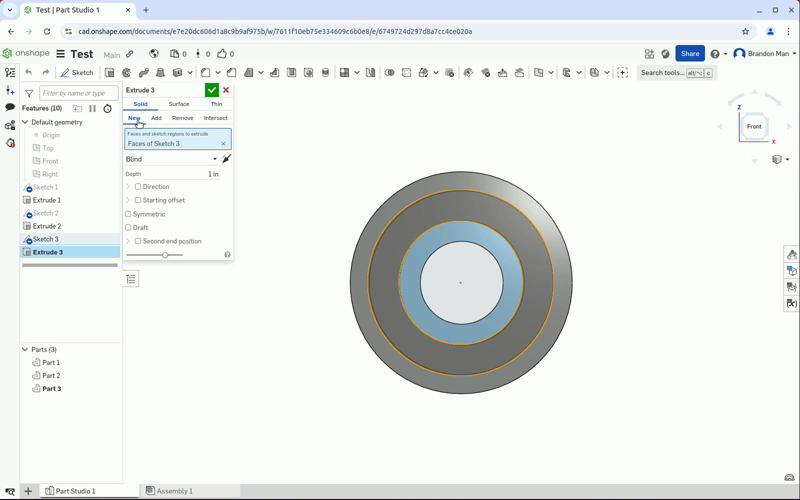
click(137, 120)
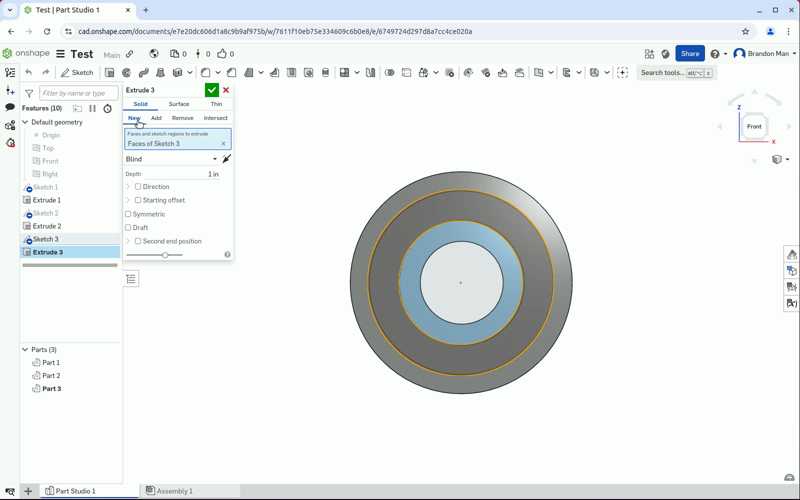
key(tab, 4)
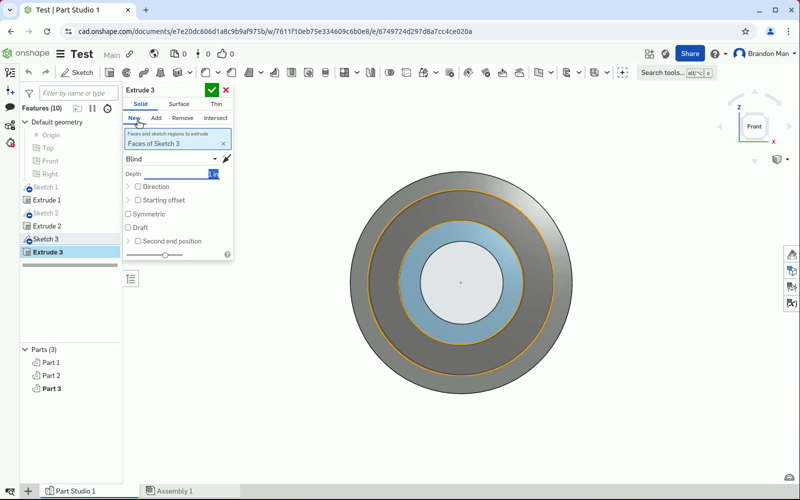
text(12.517)
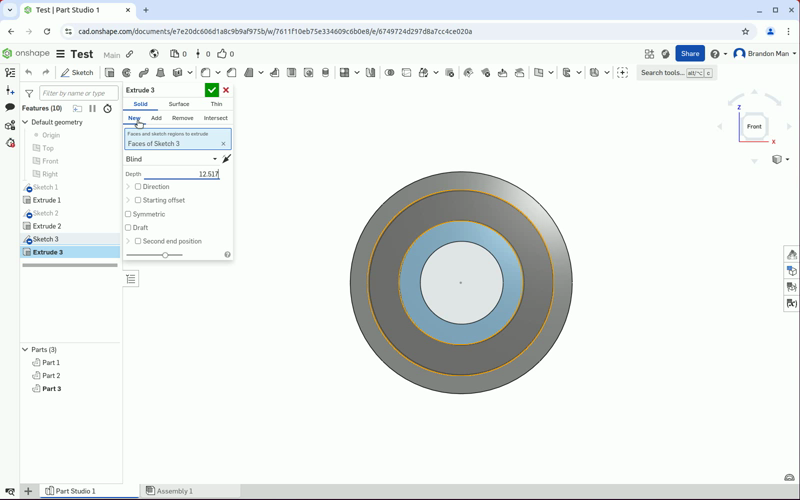
key(enter)
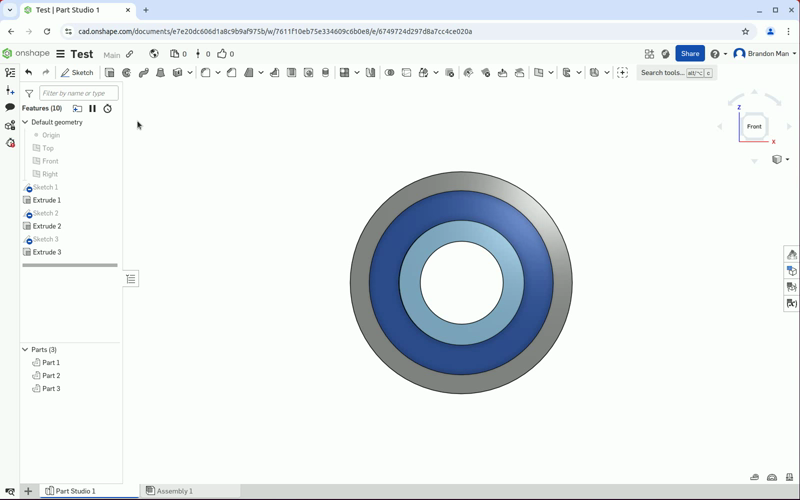
key(shift+h)
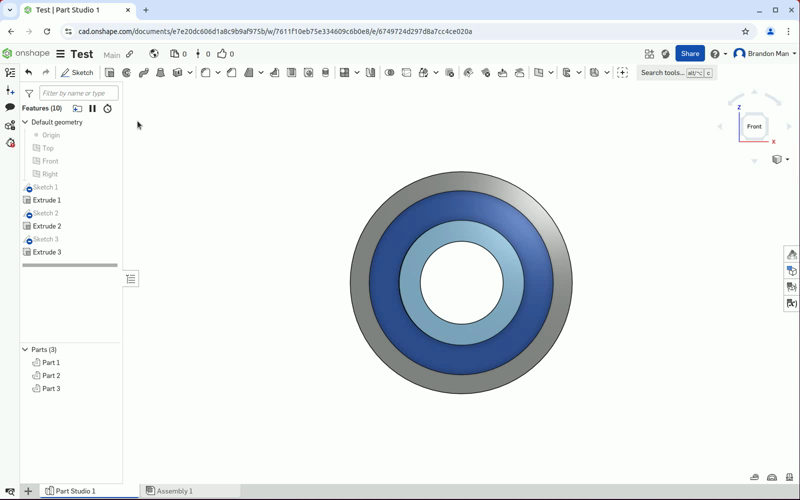
key(shift+h)
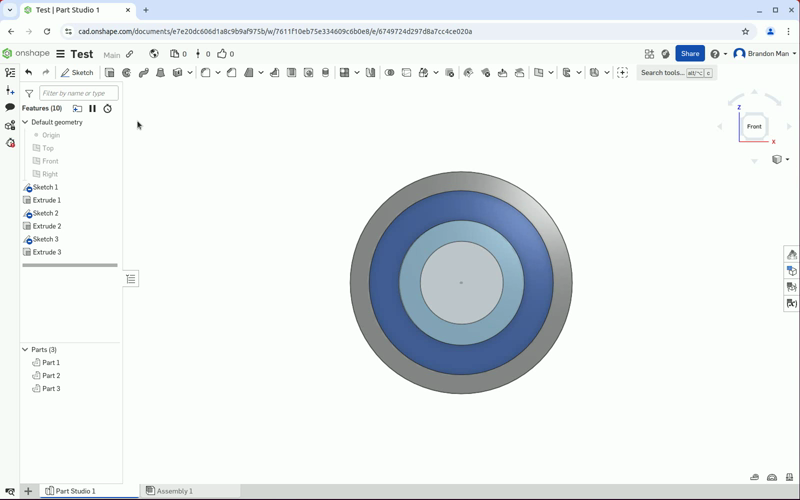
key(shift+7)
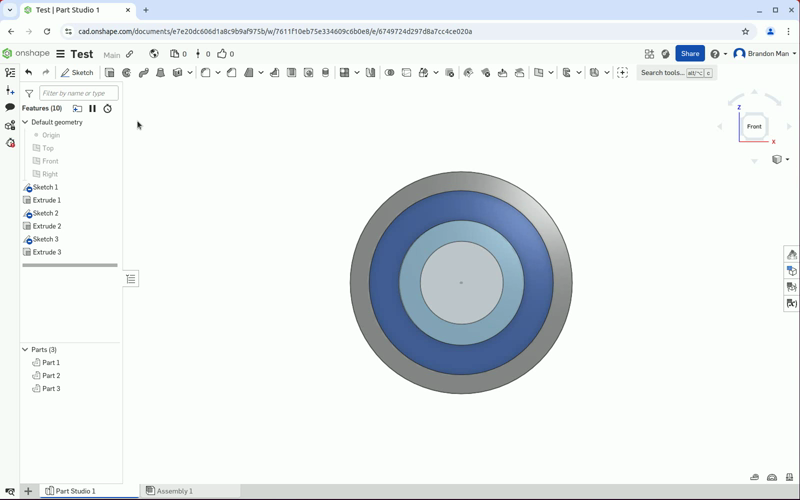
key(left, 2)
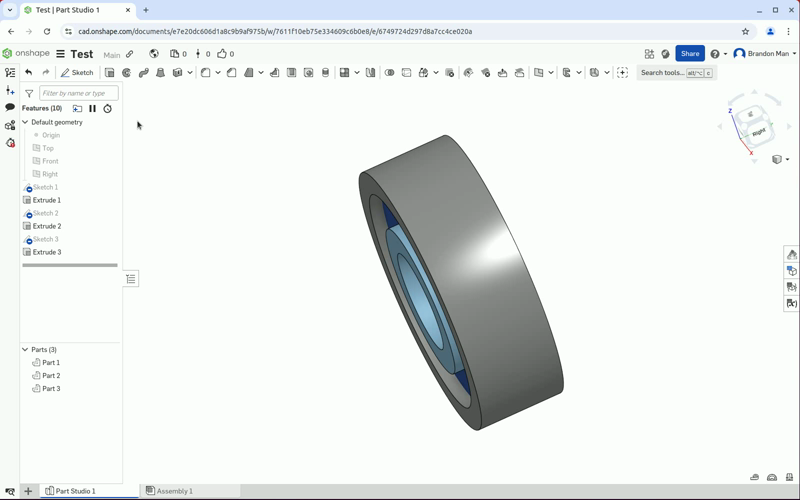
key(down, 2)
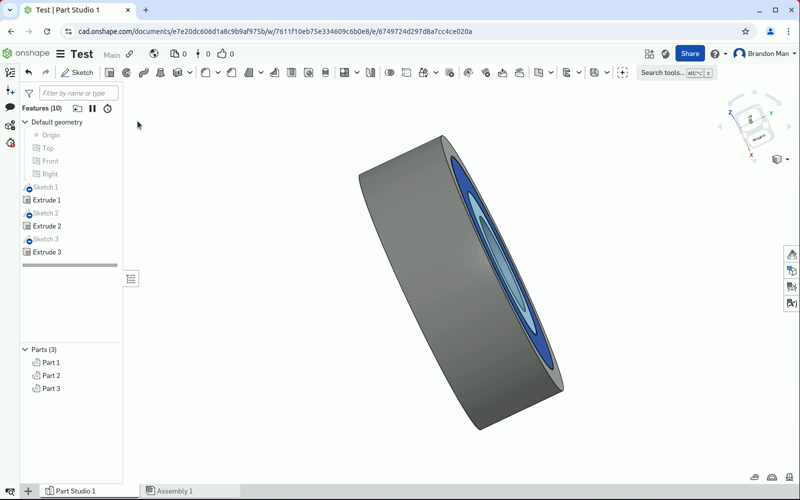
key(up, 2)
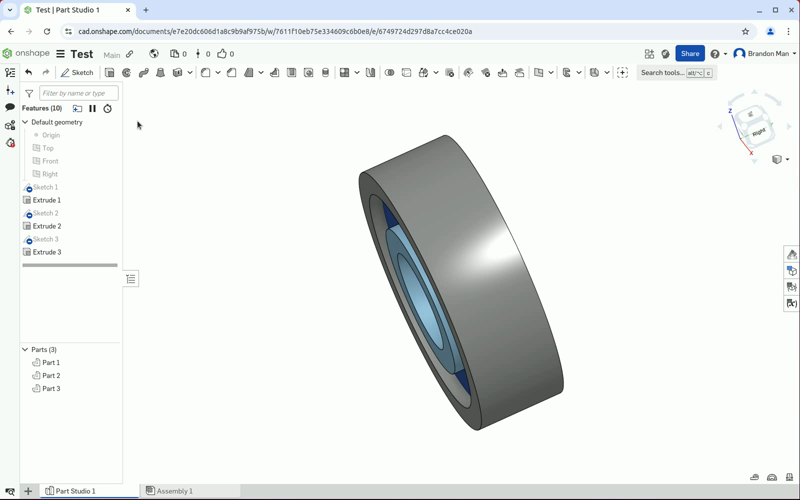
key(right, 2)
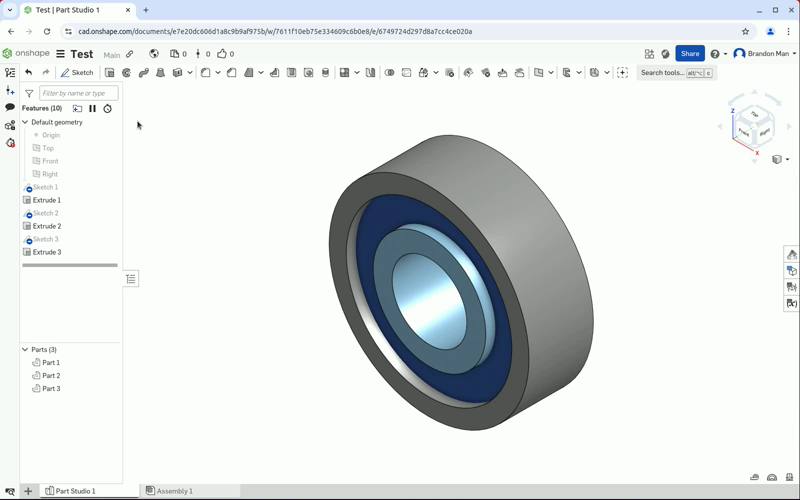
mouse_move(73, 189)
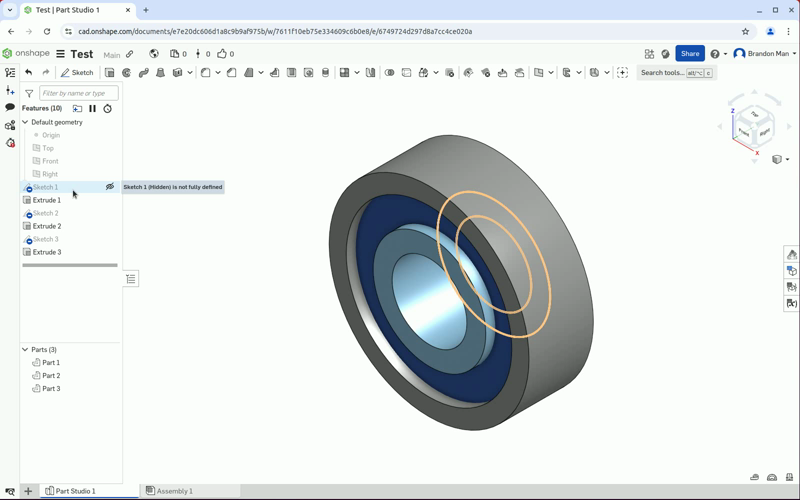
click(73, 189)